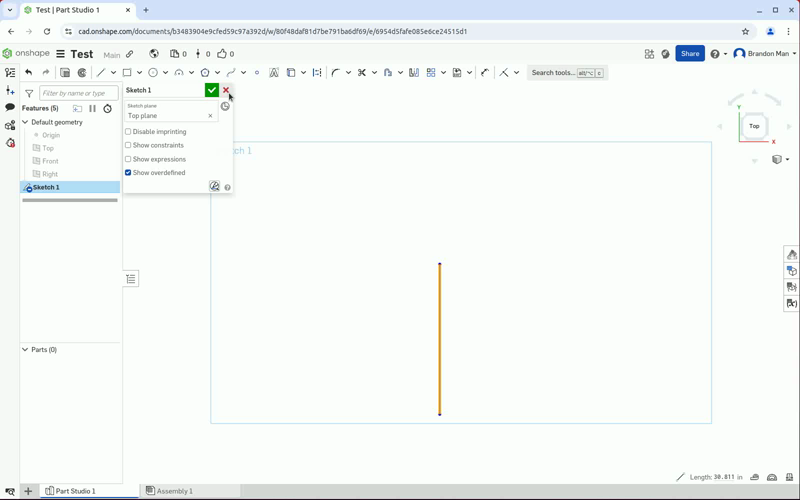
key(shift+h)
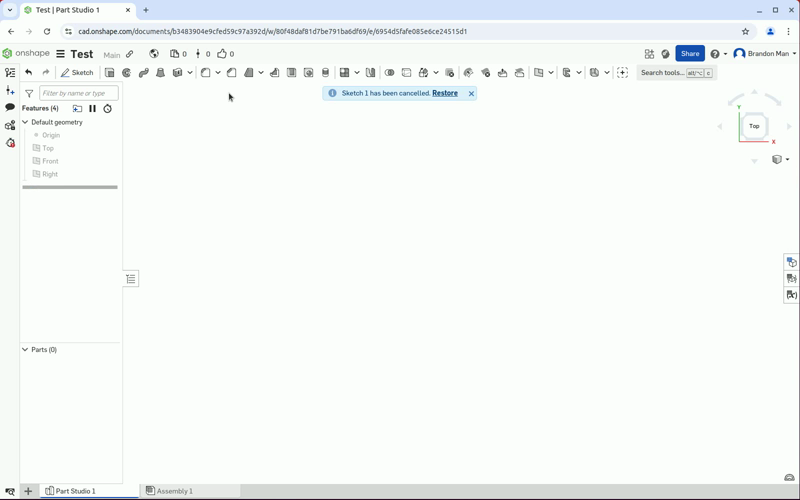
mouse_move(73, 352)
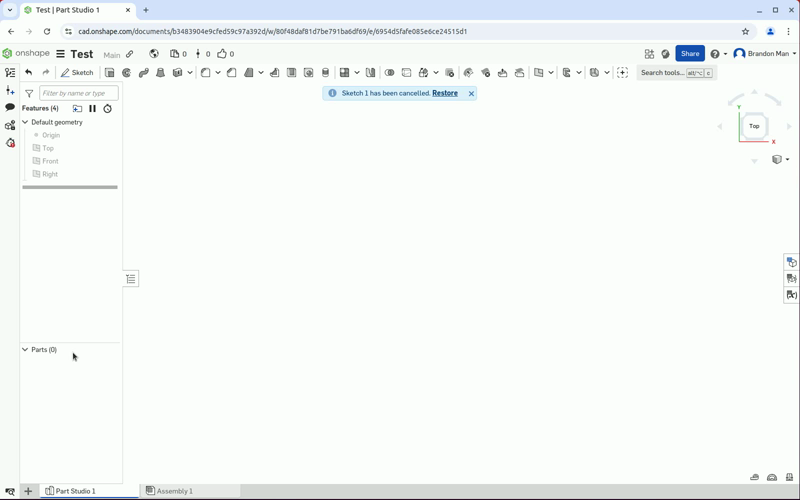
key(y)
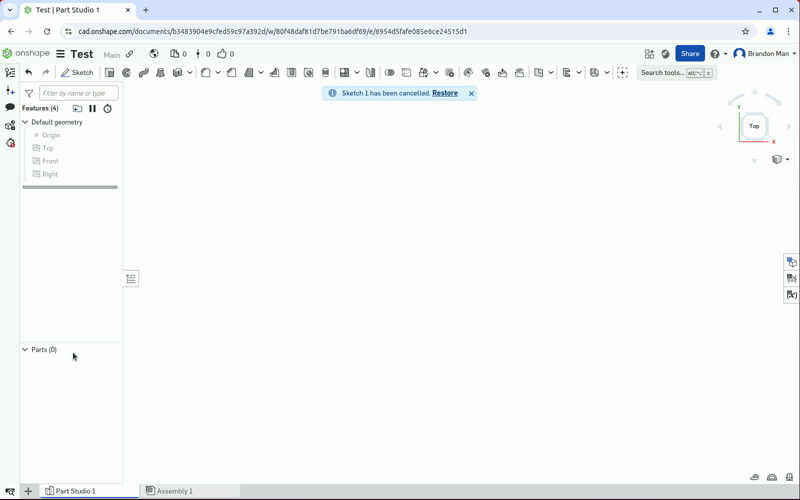
key(shift+p)
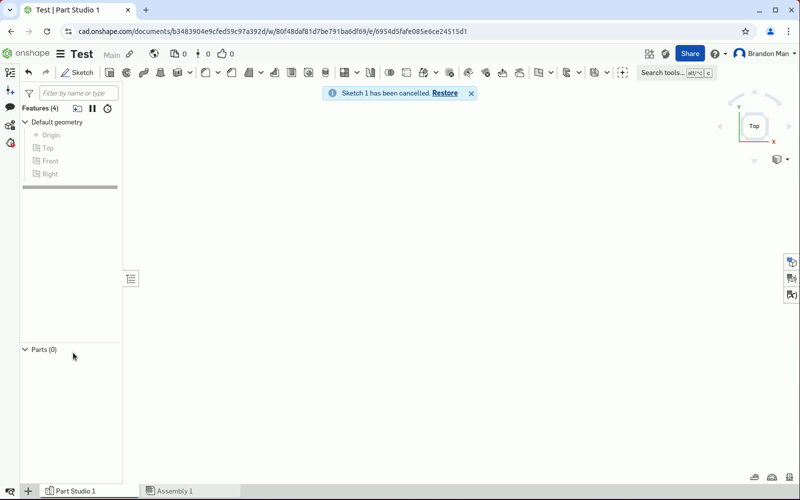
key(space)
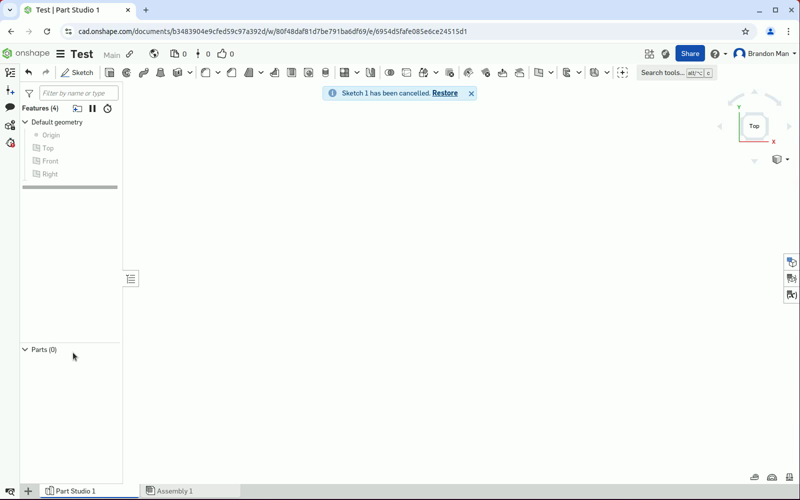
key_down(shift)
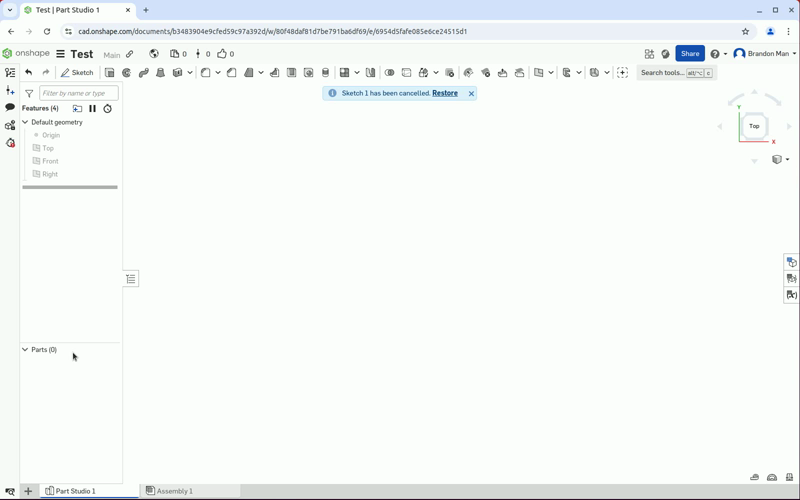
key(up)
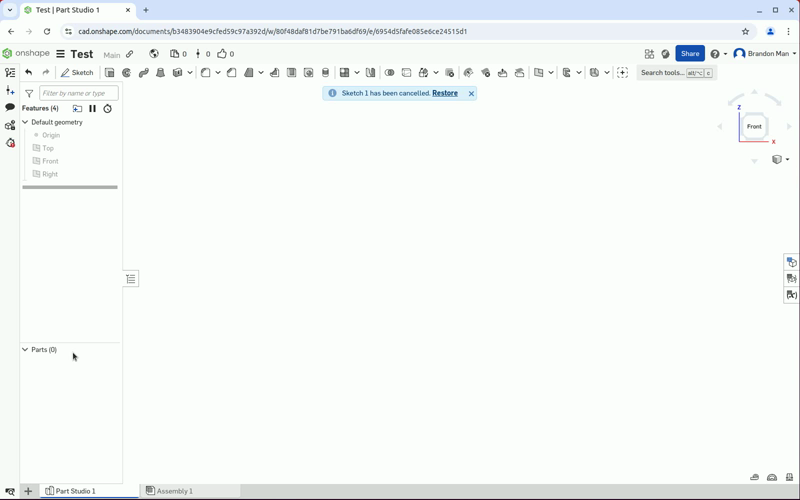
key_up(shift)
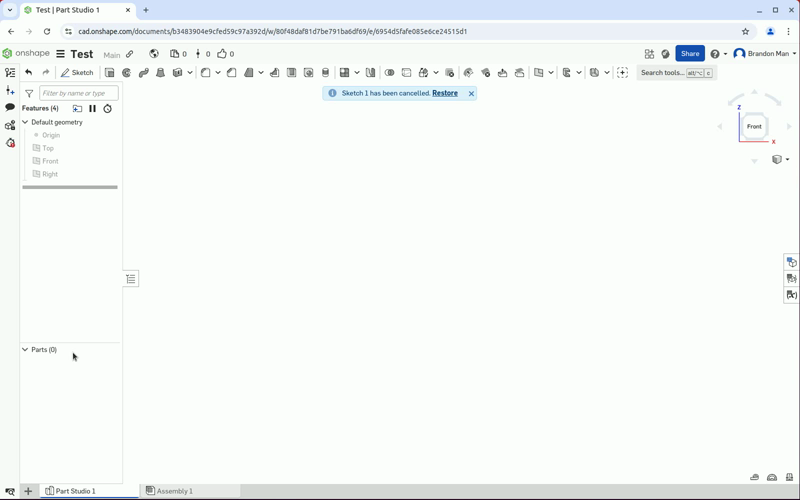
mouse_move(73, 352)
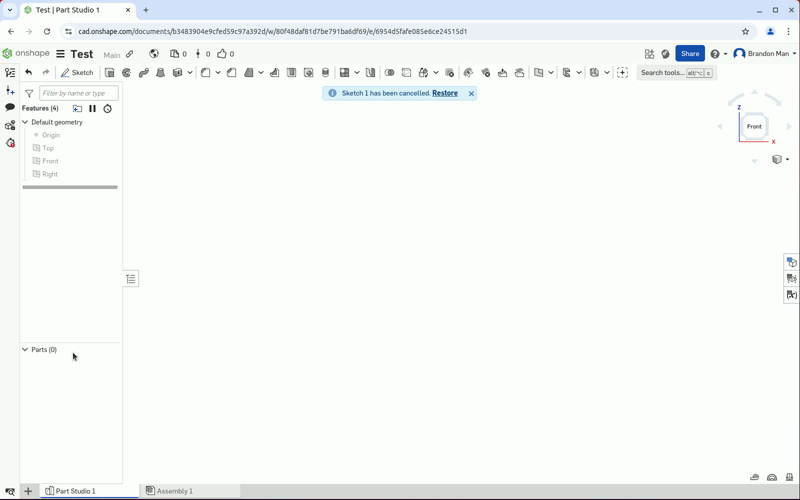
key(shift+y)
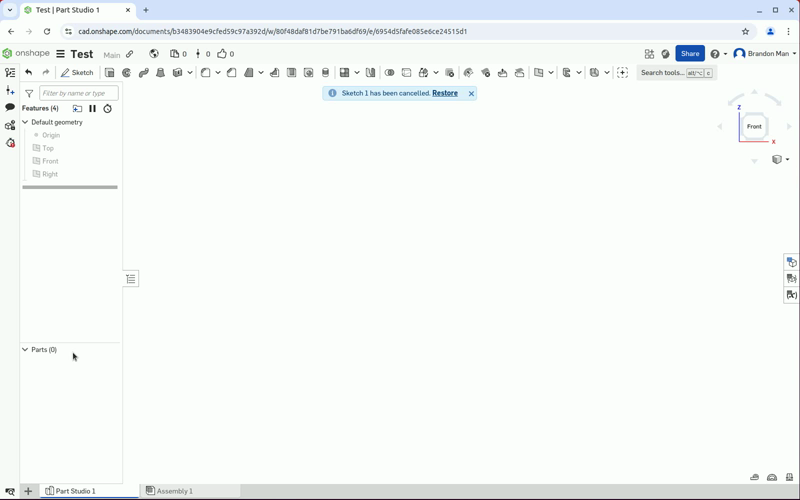
key(shift+s)
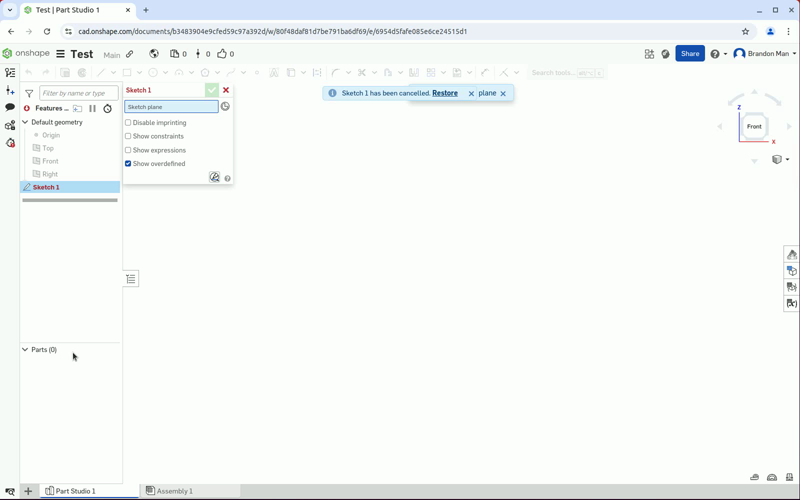
mouse_move(73, 163)
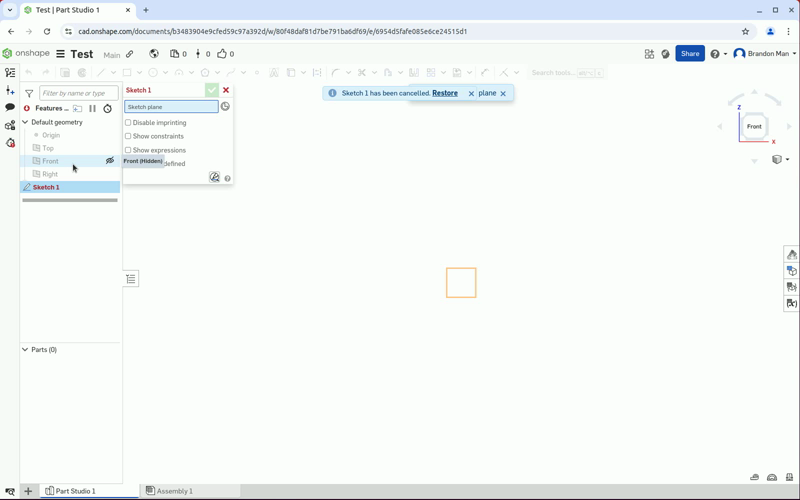
click(73, 163)
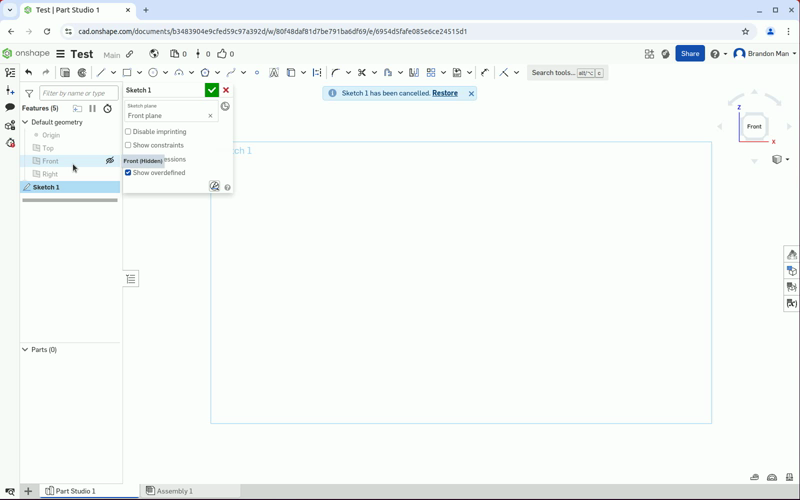
mouse_move(73, 352)
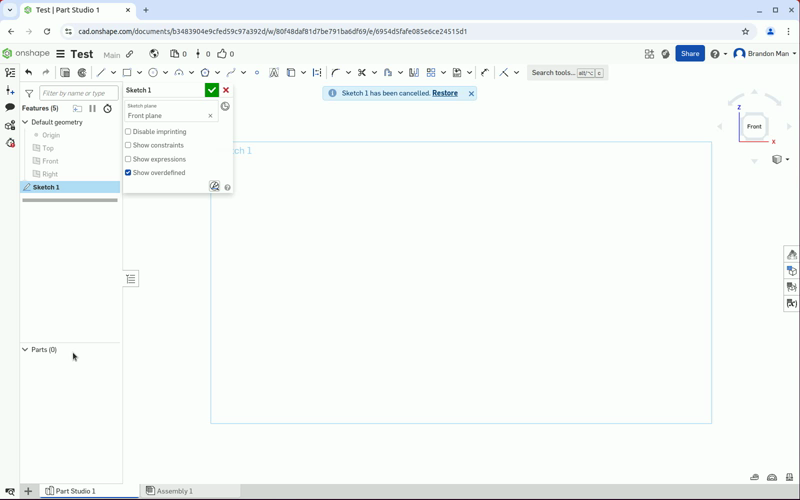
key(y)
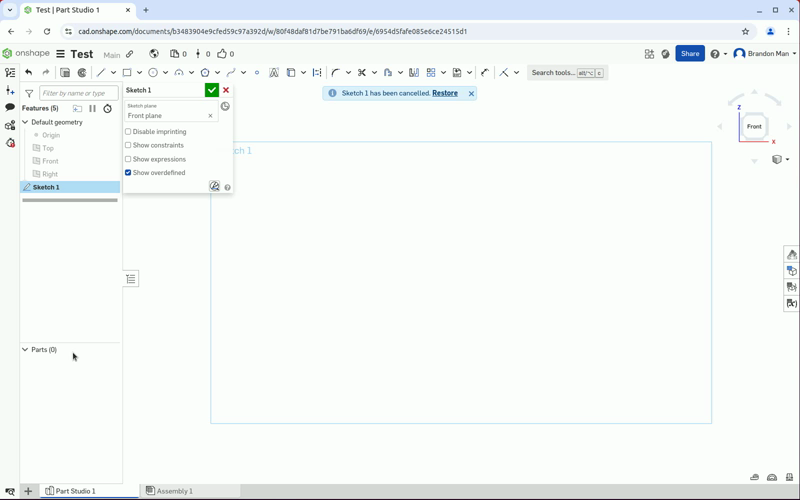
key(l)
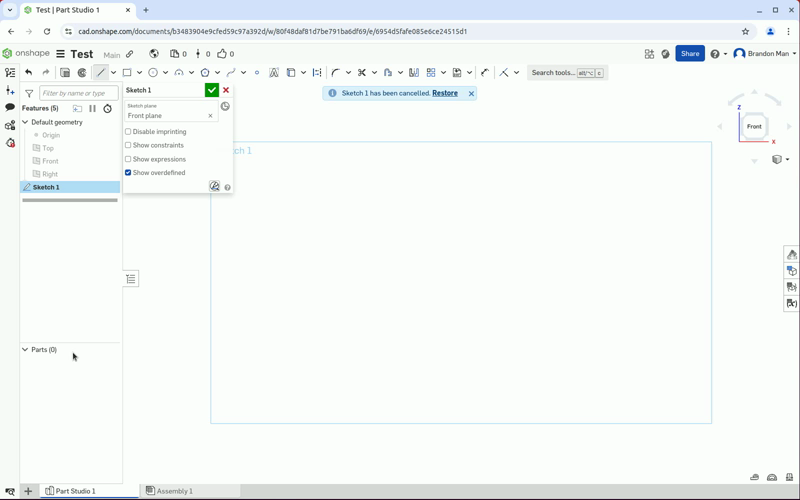
key_down(shift)
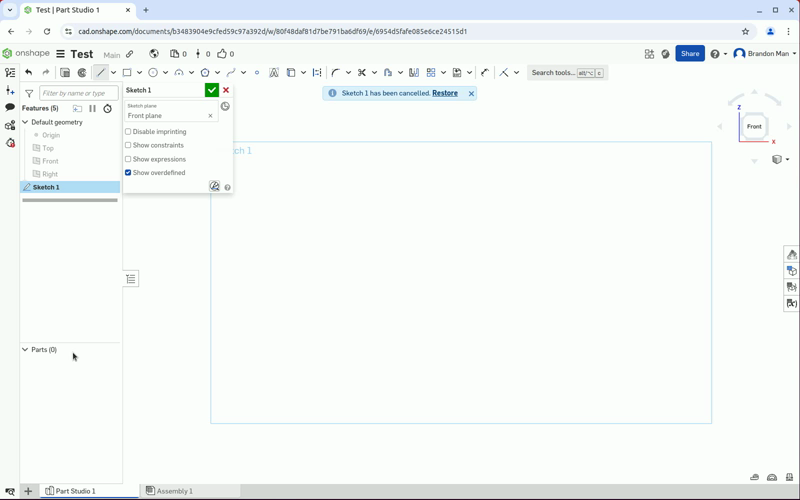
mouse_move(404, 366)
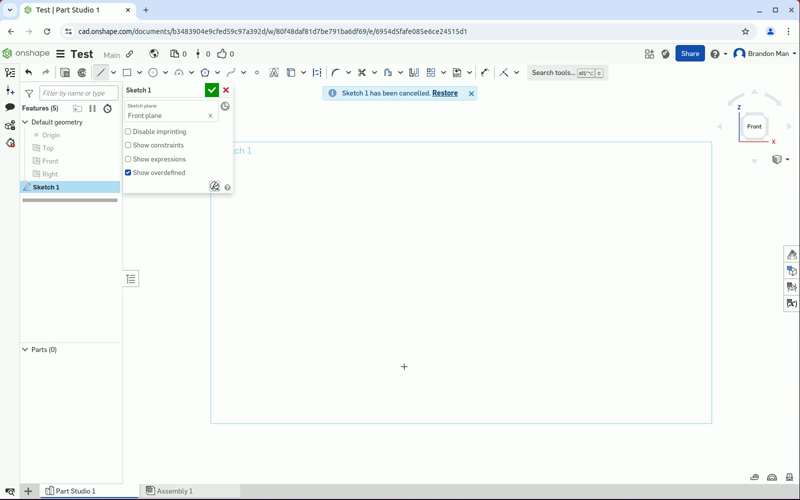
click(404, 366)
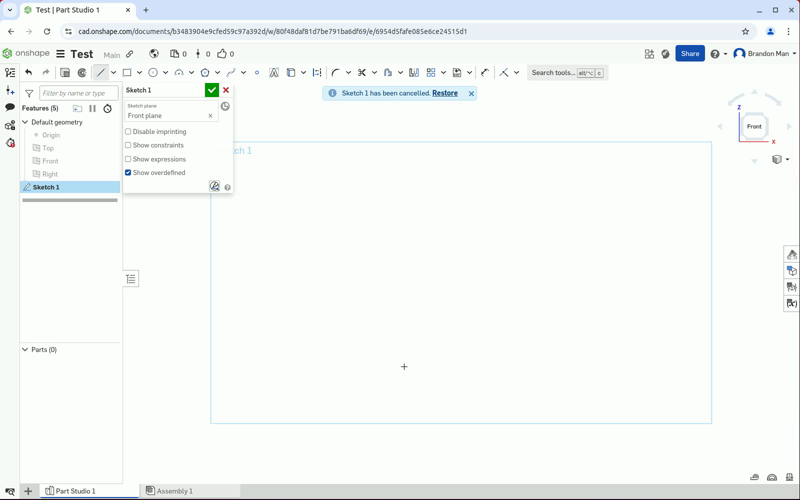
key_up(shift)
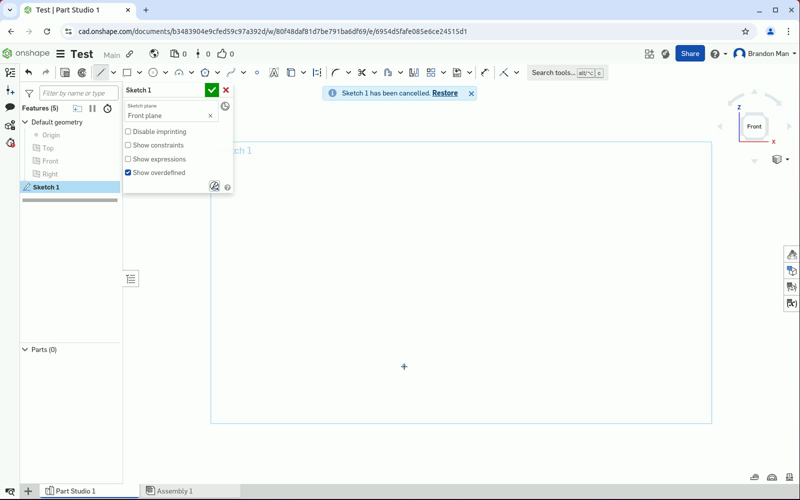
key_down(shift)
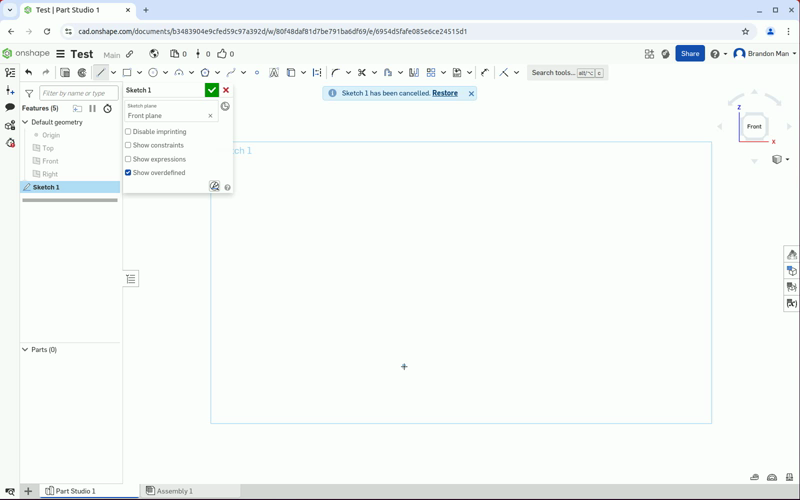
mouse_move(434, 366)
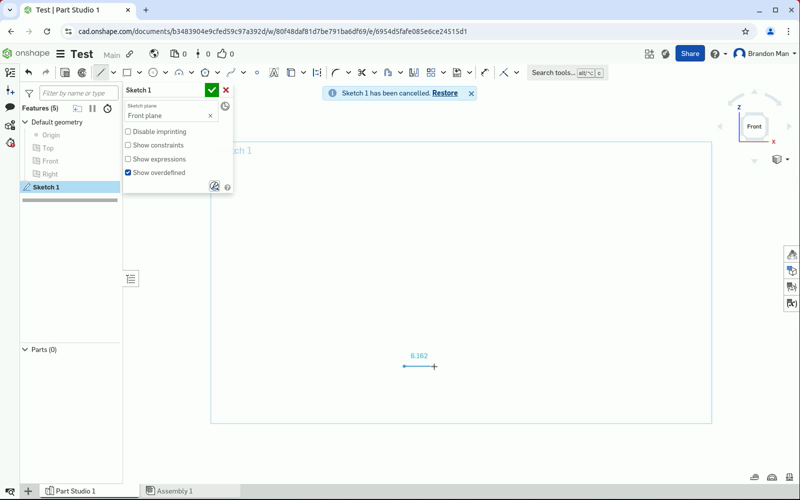
mouse_move(417, 366)
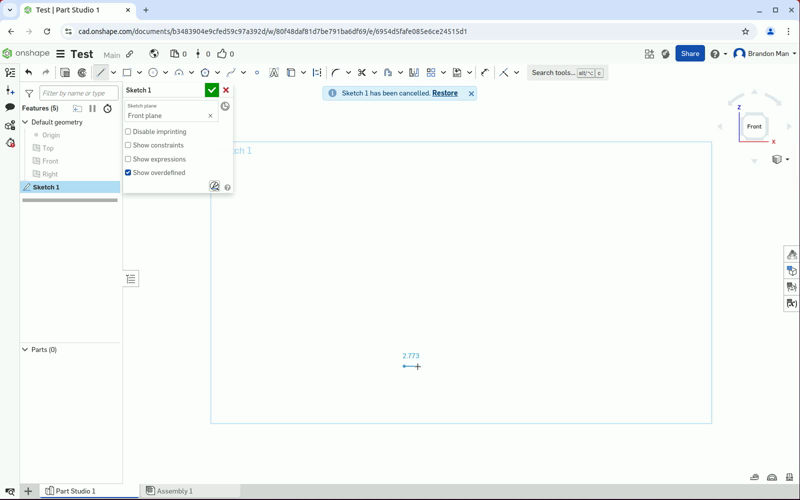
click(417, 366)
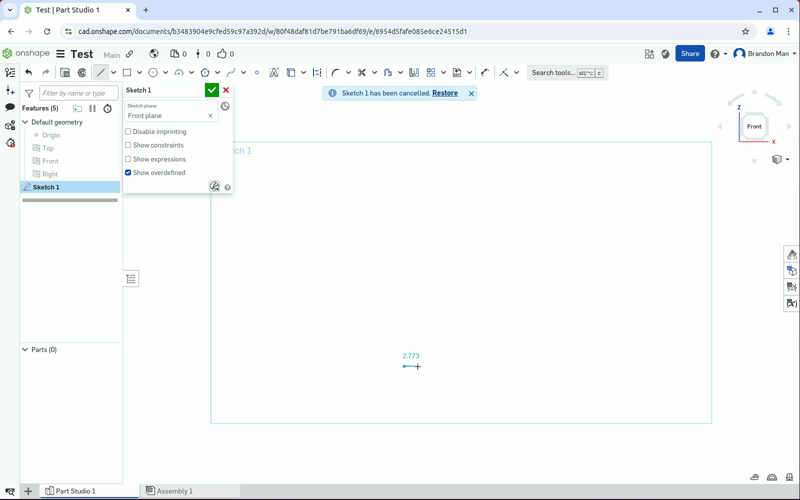
key_up(shift)
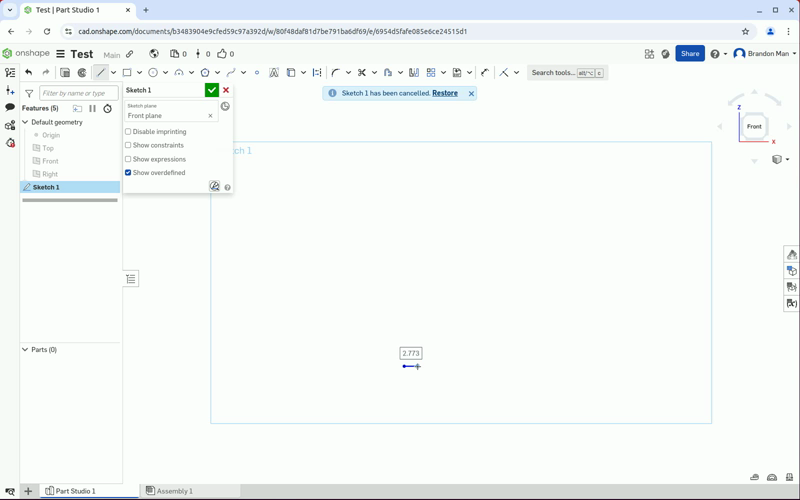
key_down(shift)
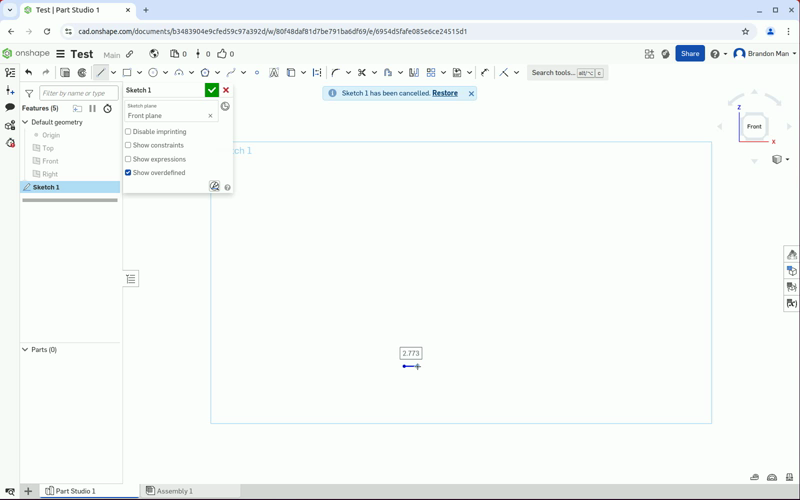
mouse_move(417, 290)
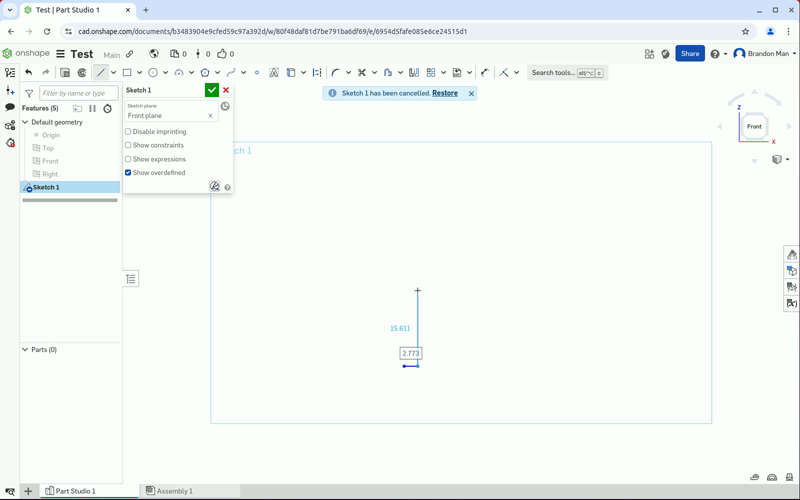
click(417, 290)
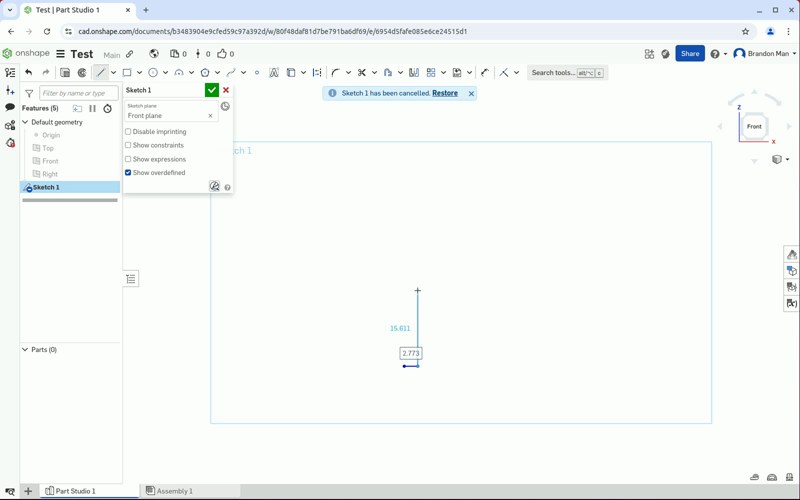
key_up(shift)
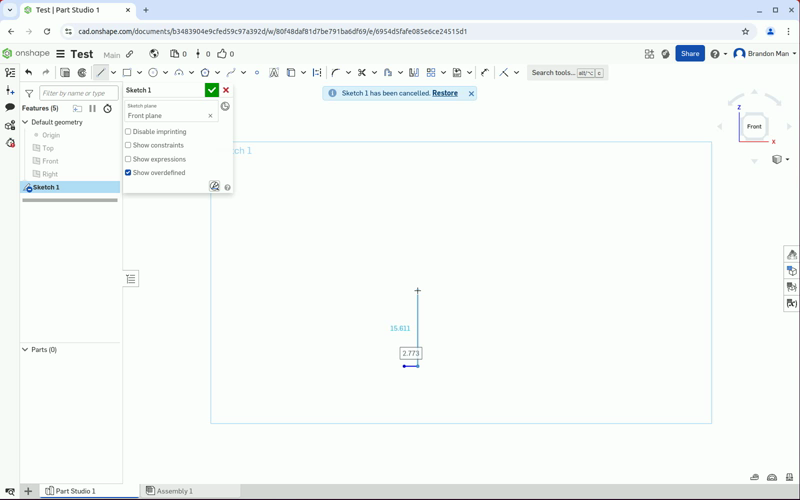
key_down(shift)
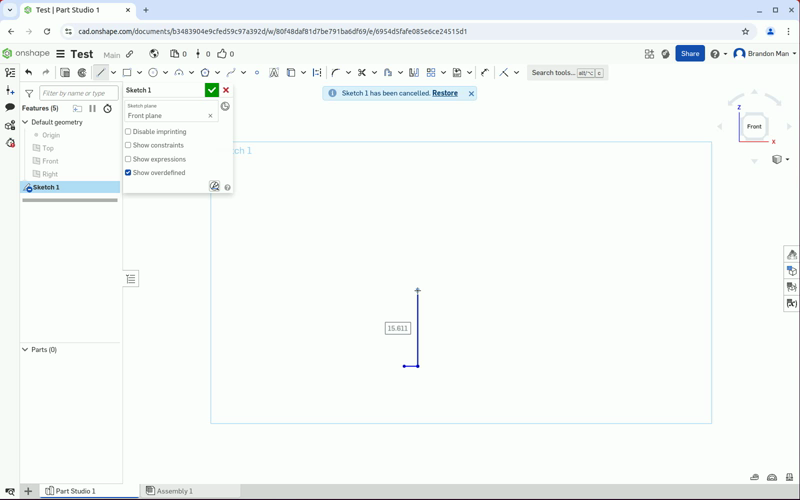
mouse_move(447, 290)
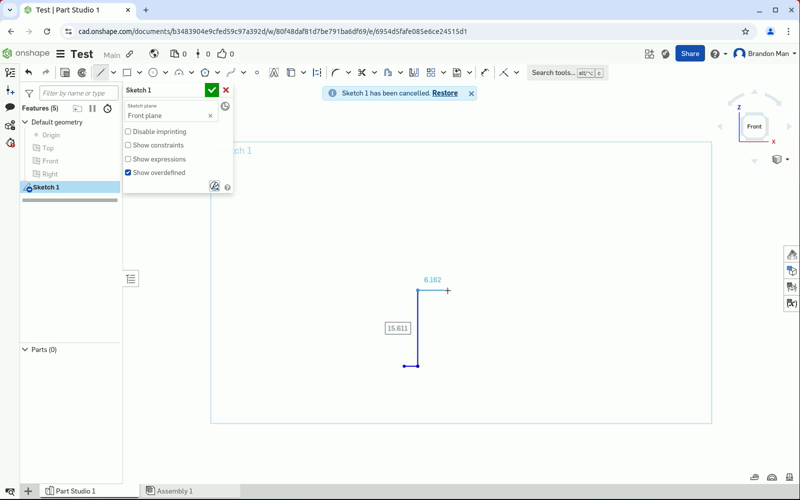
mouse_move(463, 290)
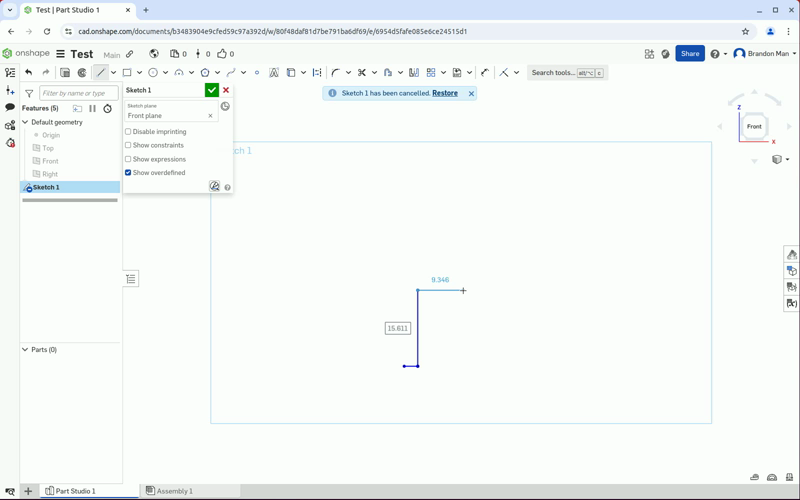
click(463, 290)
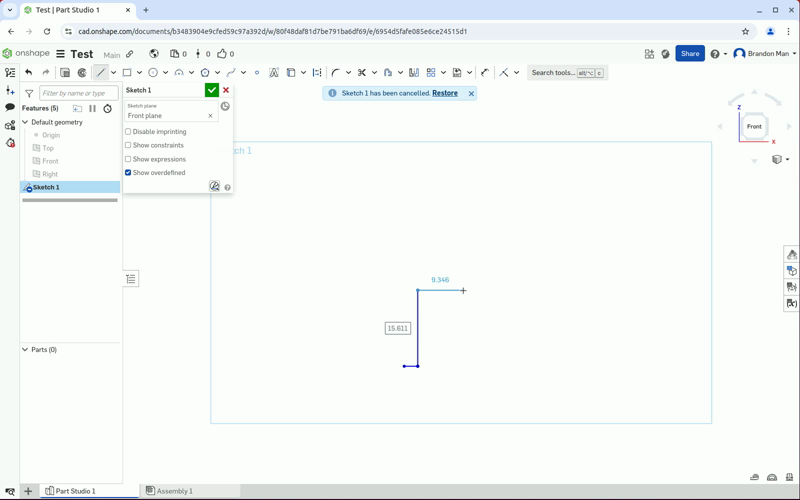
key_up(shift)
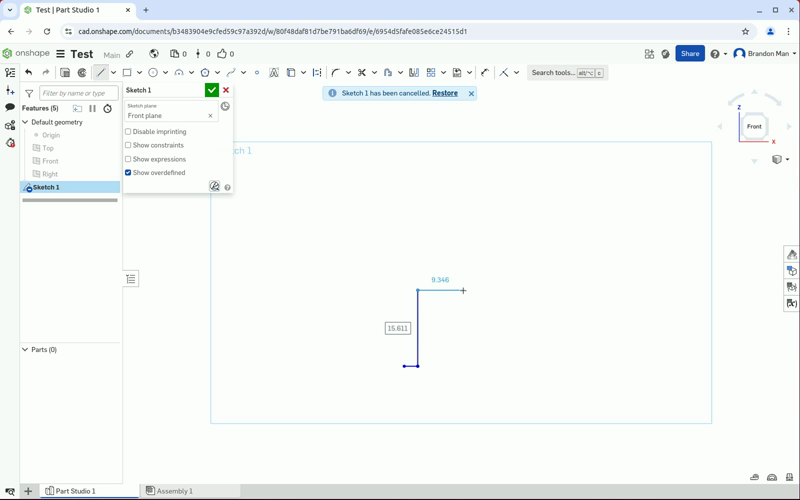
key_down(shift)
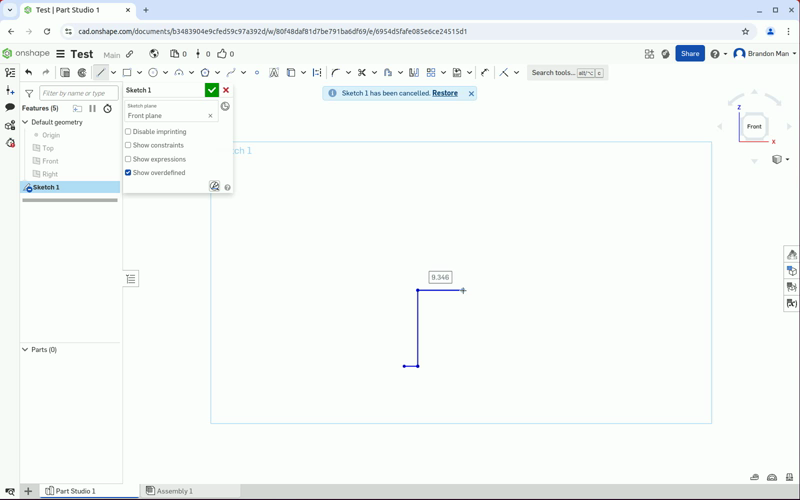
mouse_move(493, 290)
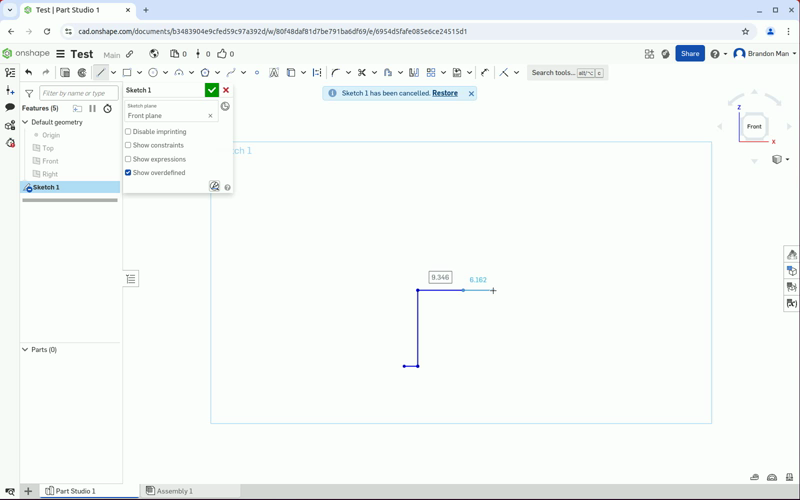
mouse_move(463, 276)
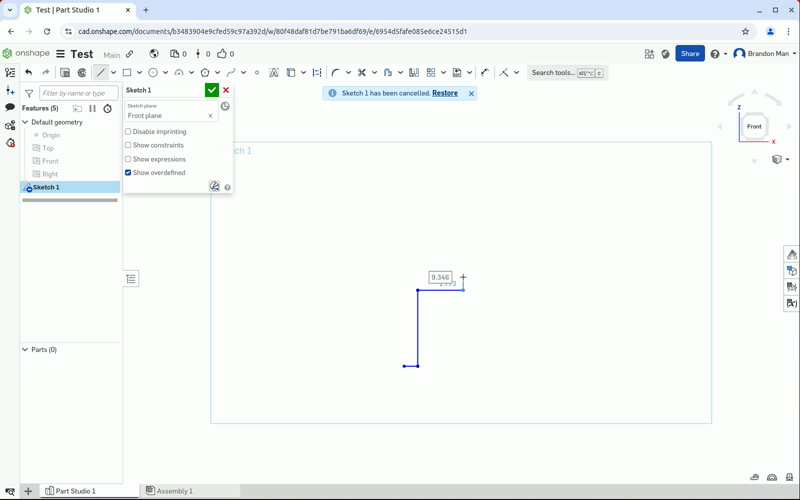
click(463, 276)
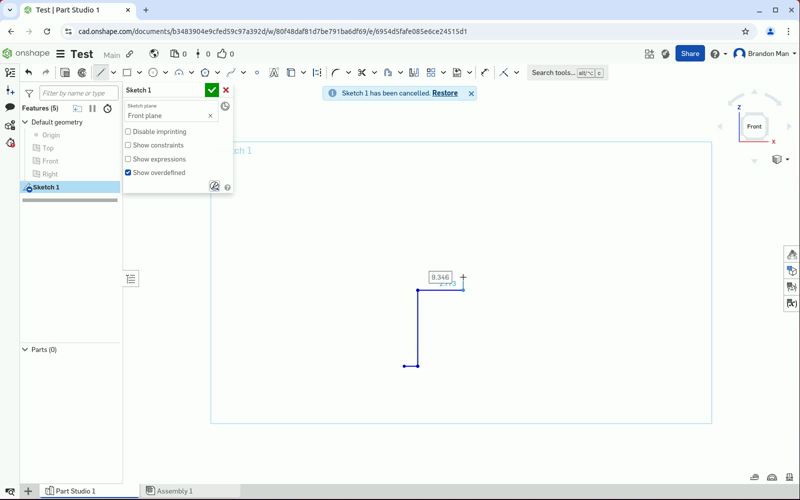
key_up(shift)
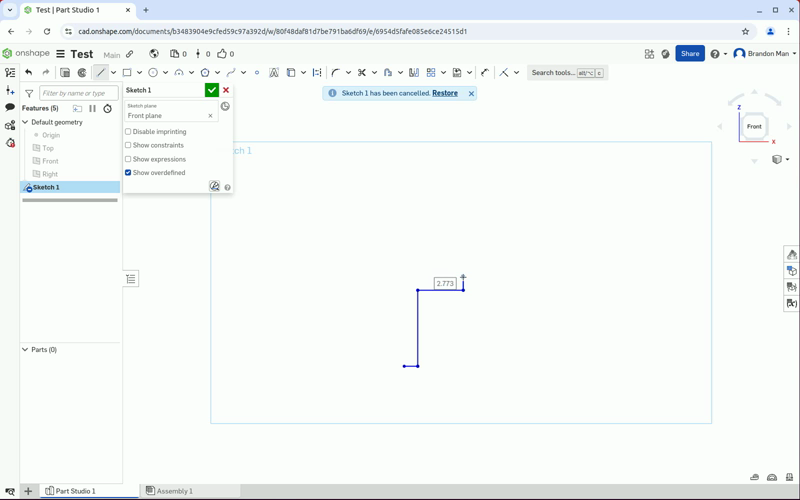
key_down(shift)
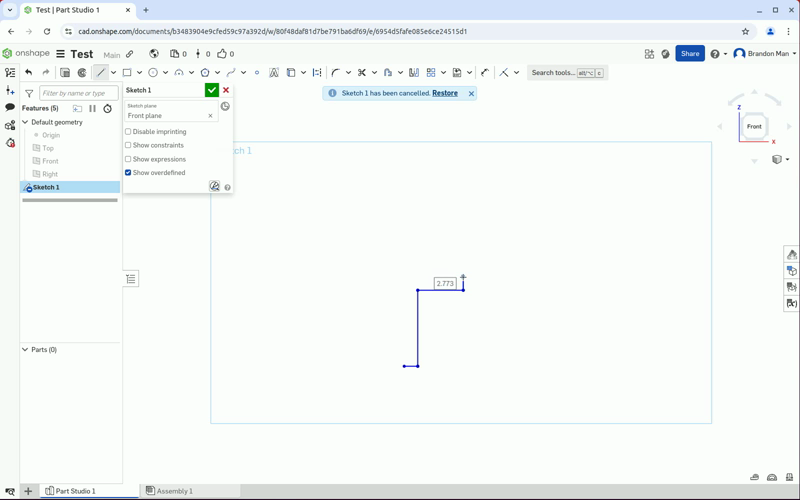
mouse_move(493, 276)
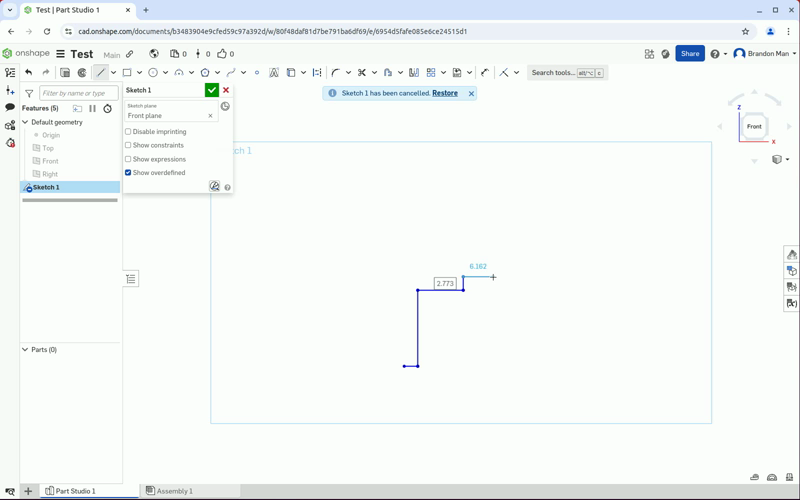
mouse_move(417, 276)
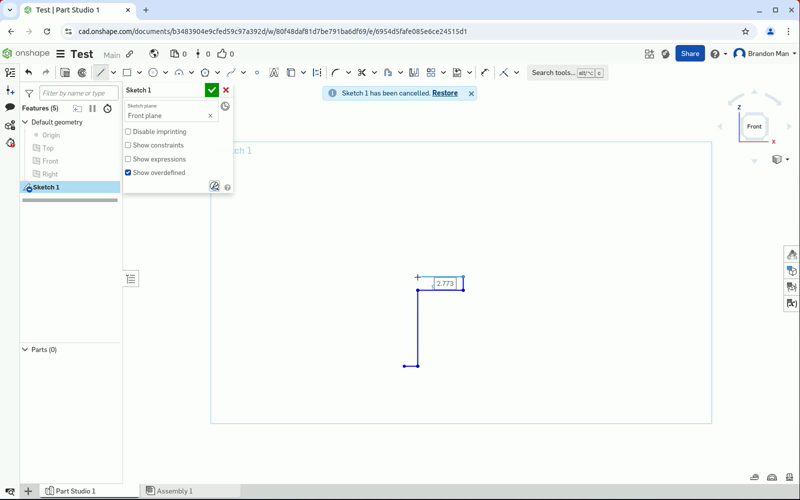
click(417, 276)
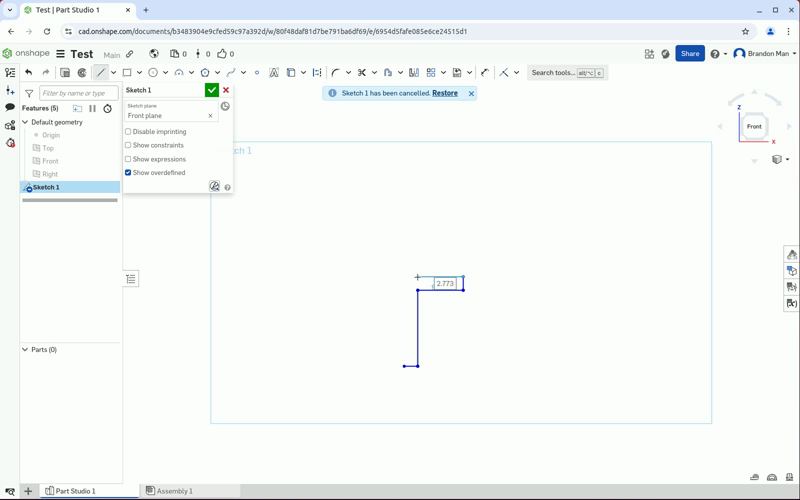
key_up(shift)
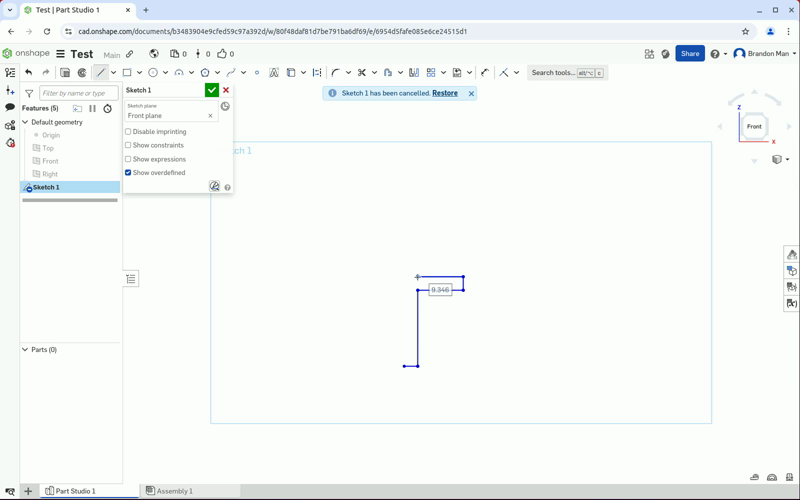
key_down(shift)
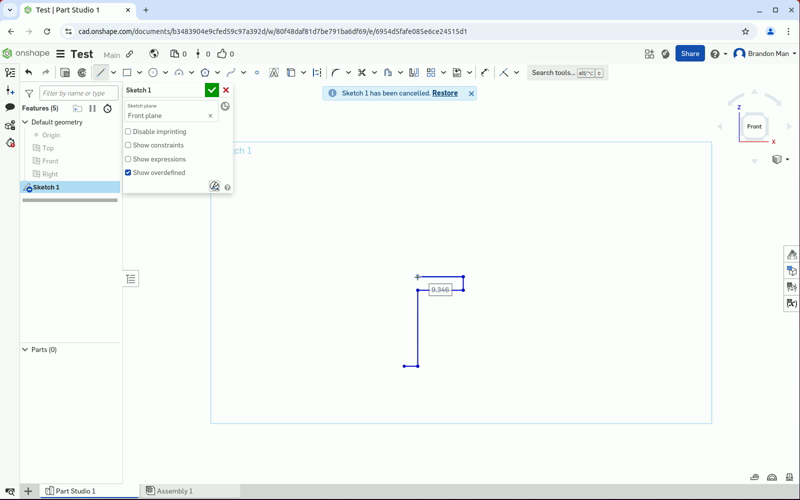
mouse_move(447, 276)
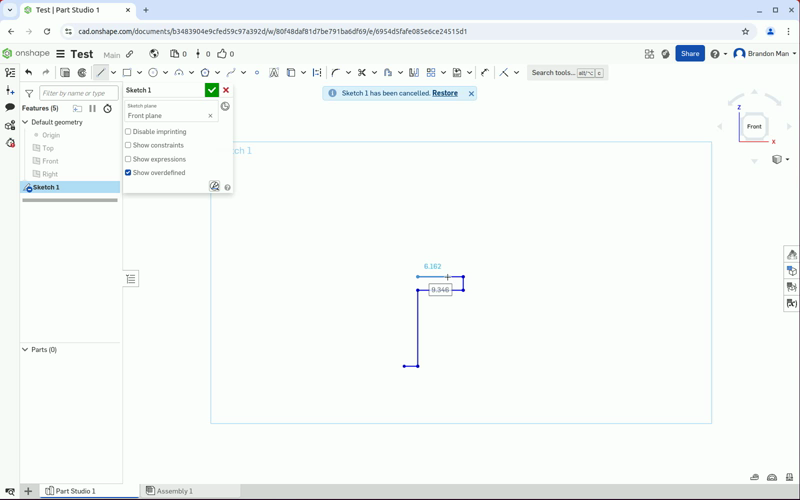
mouse_move(417, 240)
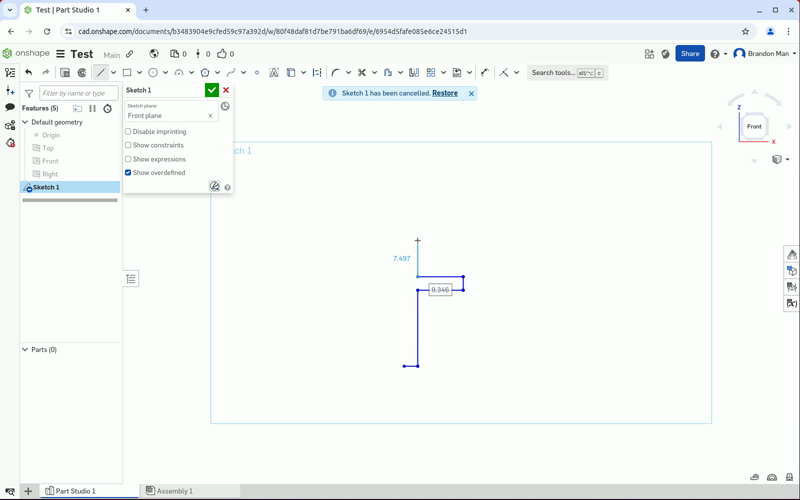
click(417, 240)
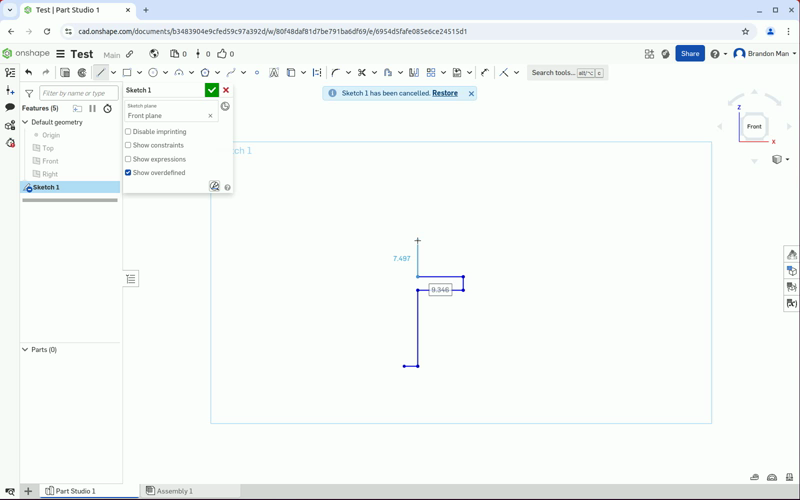
key_up(shift)
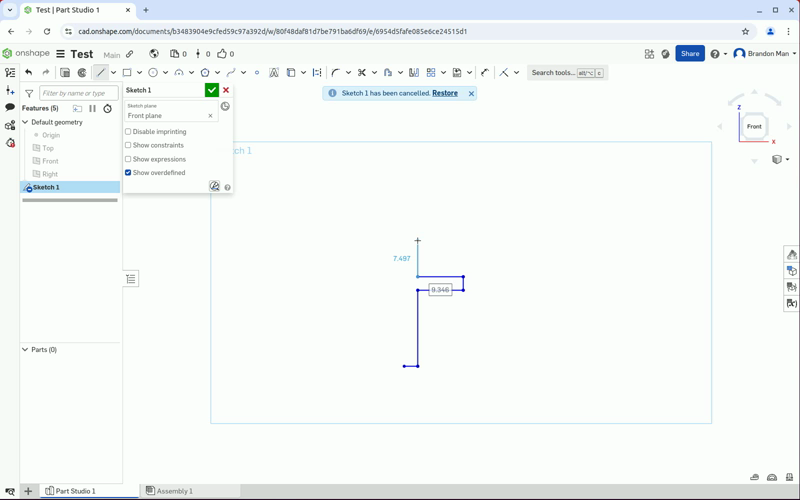
key_down(shift)
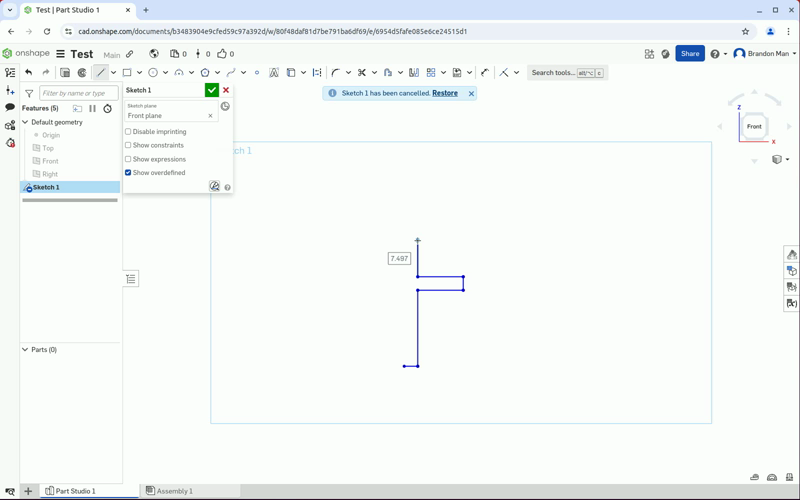
mouse_move(447, 240)
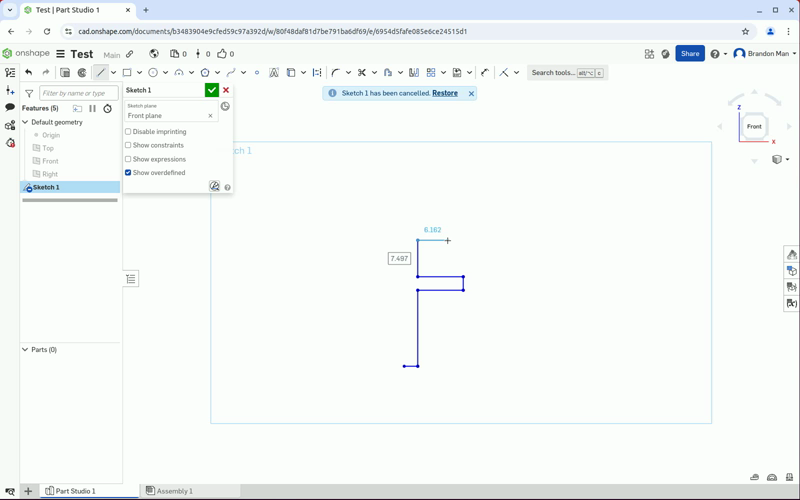
mouse_move(463, 240)
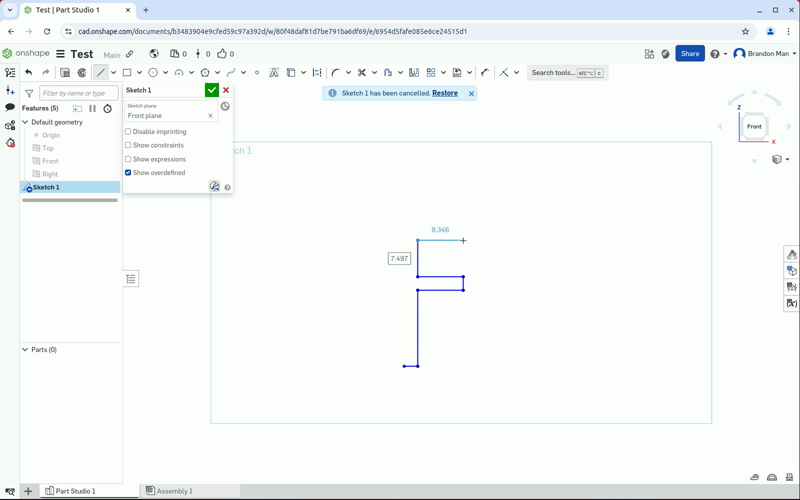
click(463, 240)
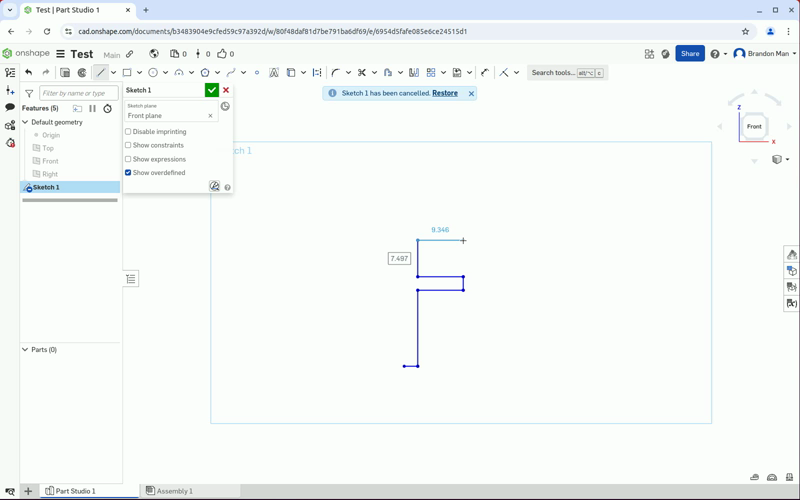
key_up(shift)
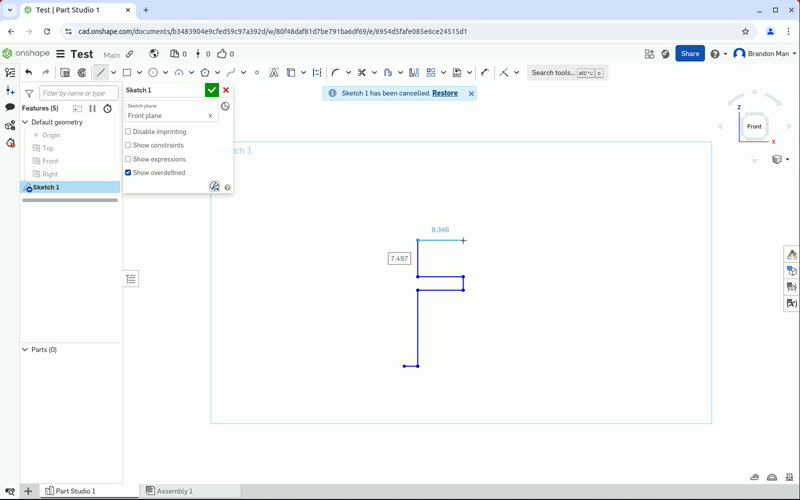
key_down(shift)
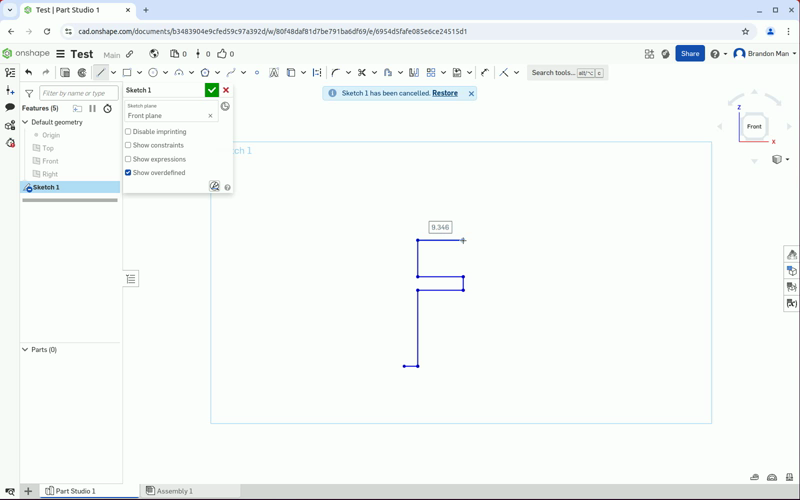
mouse_move(493, 240)
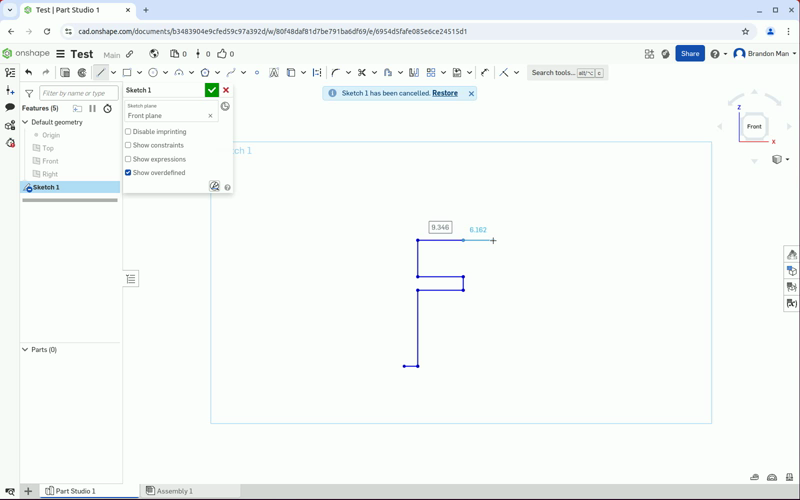
mouse_move(463, 227)
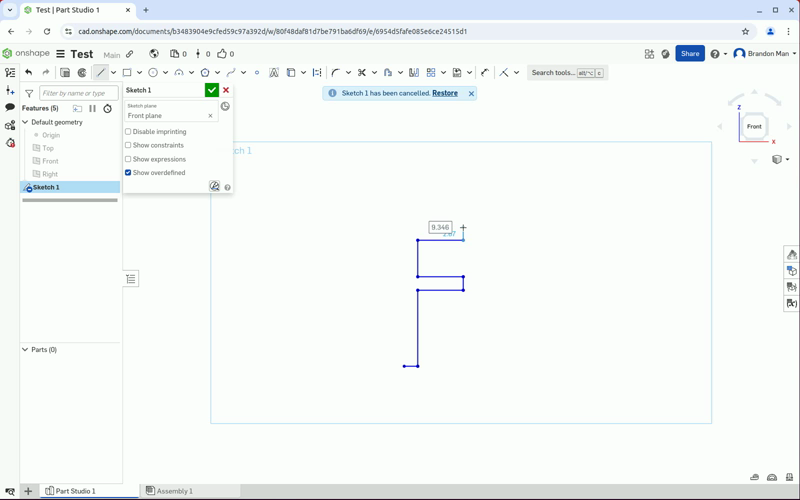
click(463, 227)
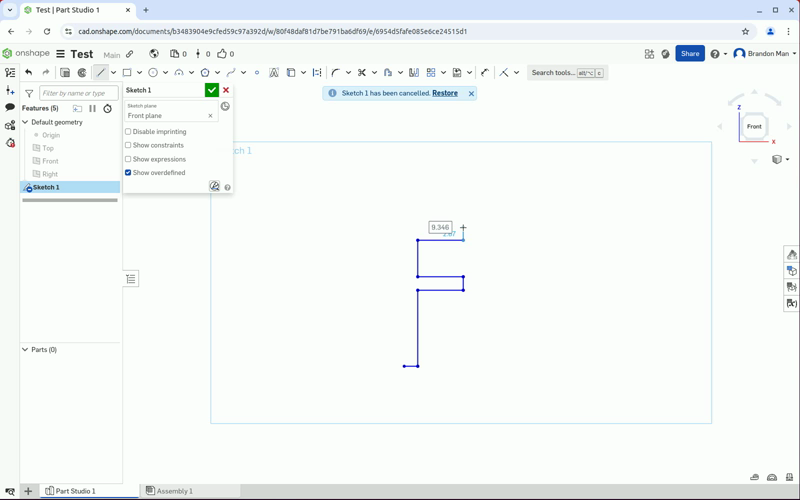
key_up(shift)
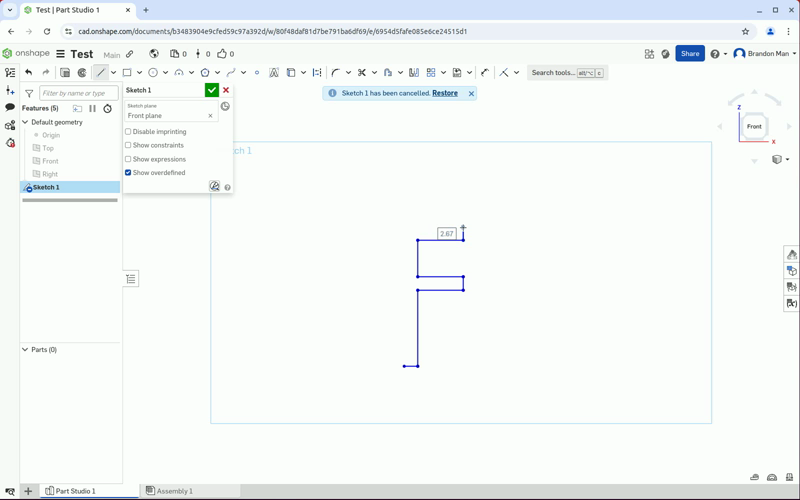
key_down(shift)
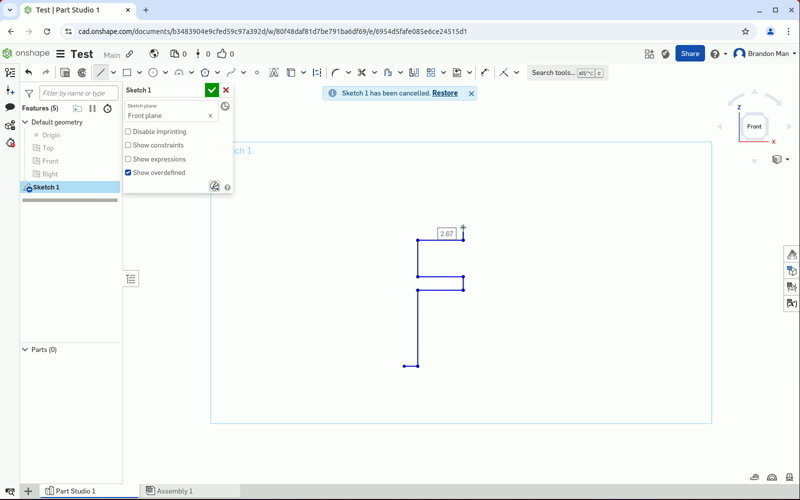
mouse_move(493, 227)
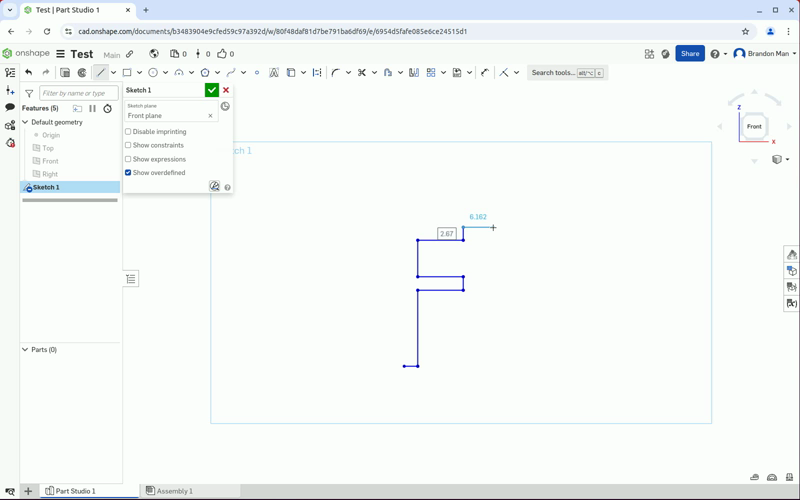
mouse_move(404, 227)
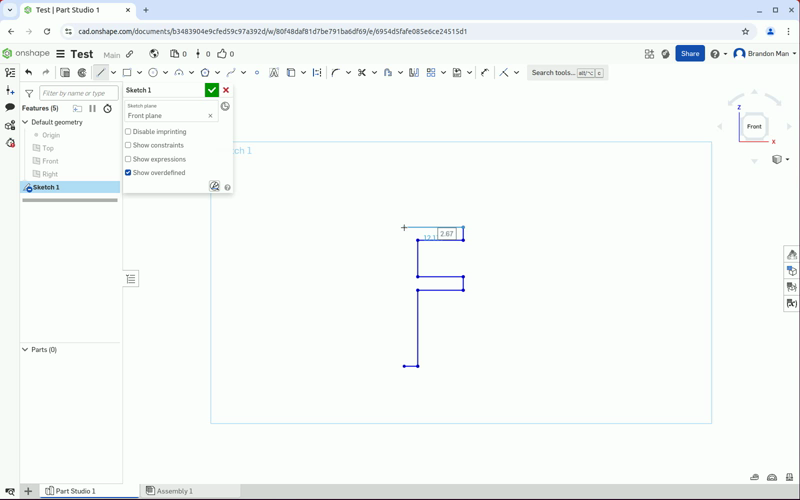
click(404, 227)
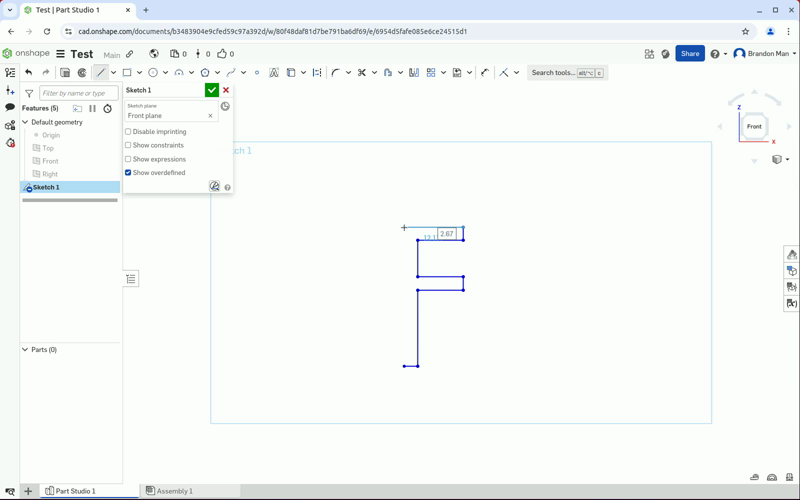
key_up(shift)
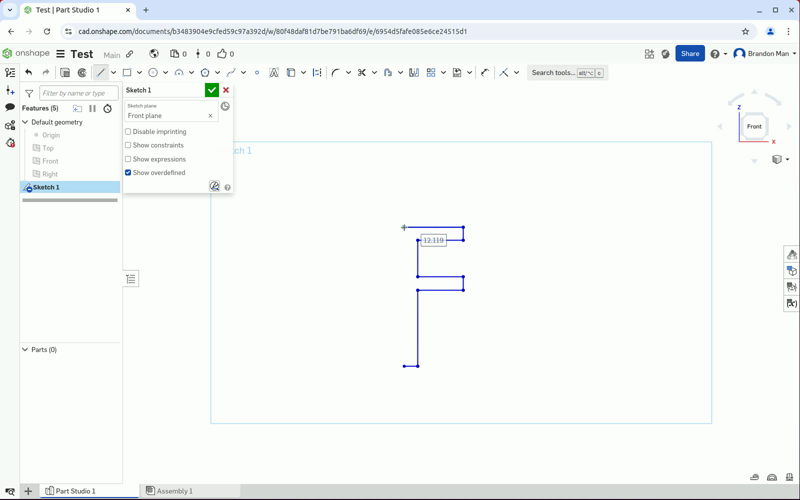
key_down(shift)
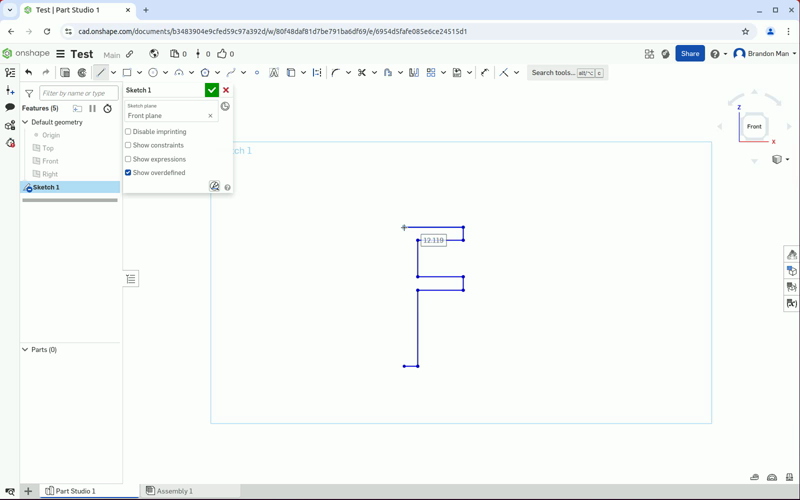
mouse_move(404, 366)
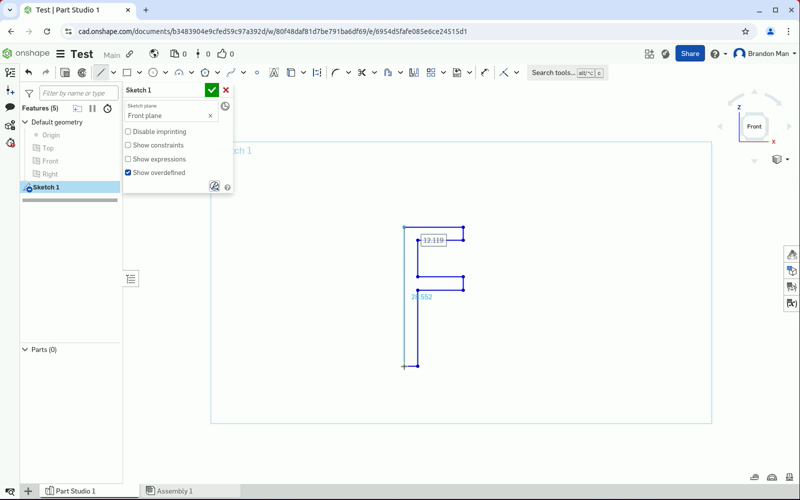
key_up(shift)
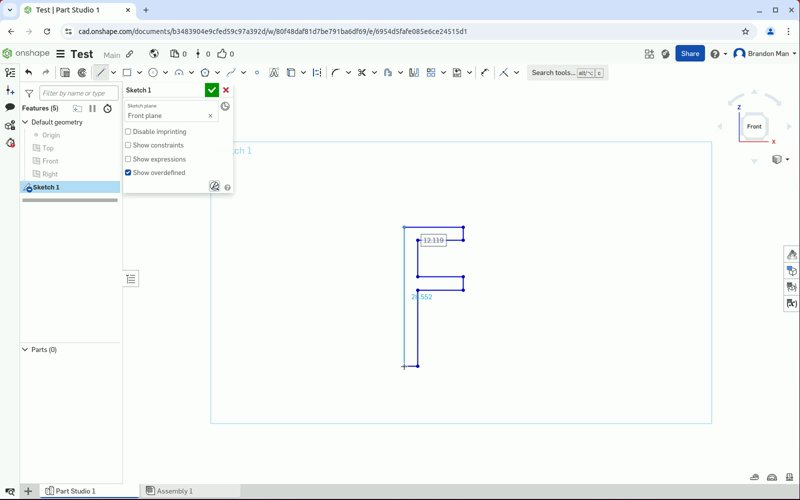
click(404, 366)
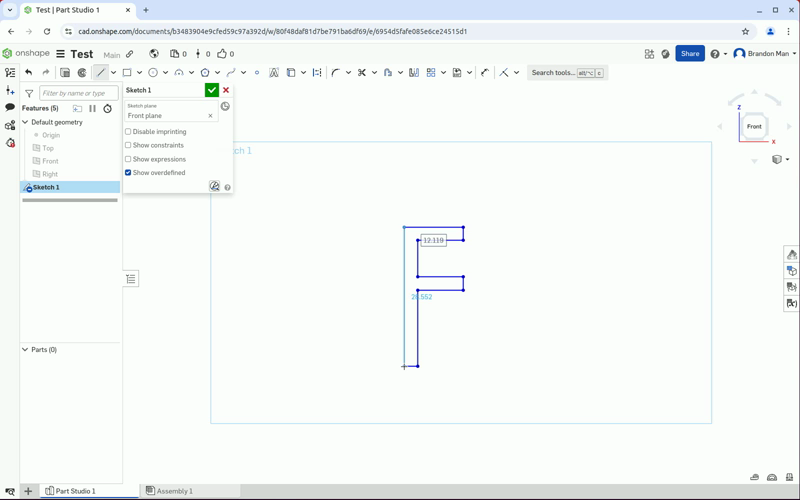
key(esc)
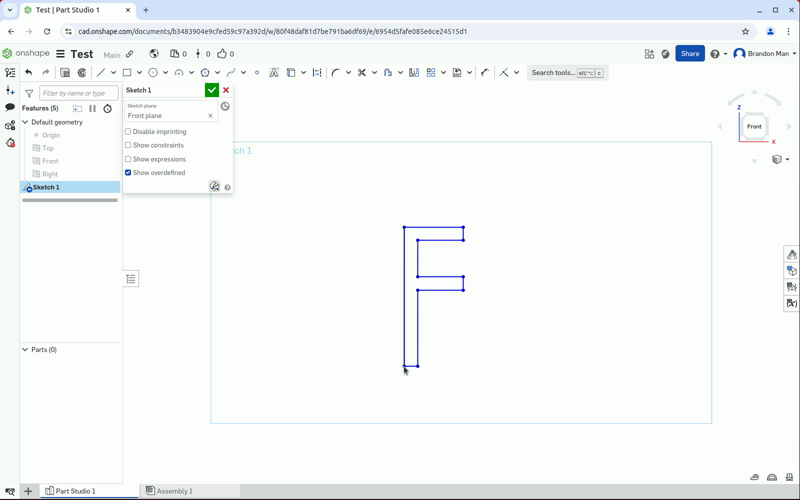
mouse_move(427, 229)
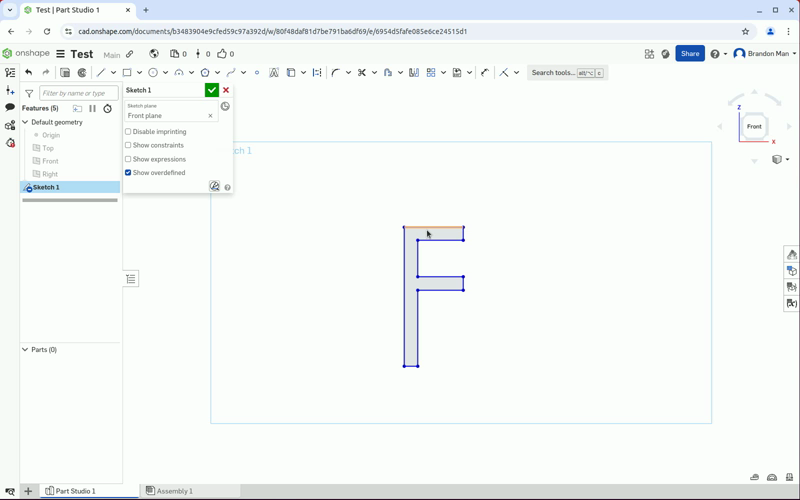
click(427, 229)
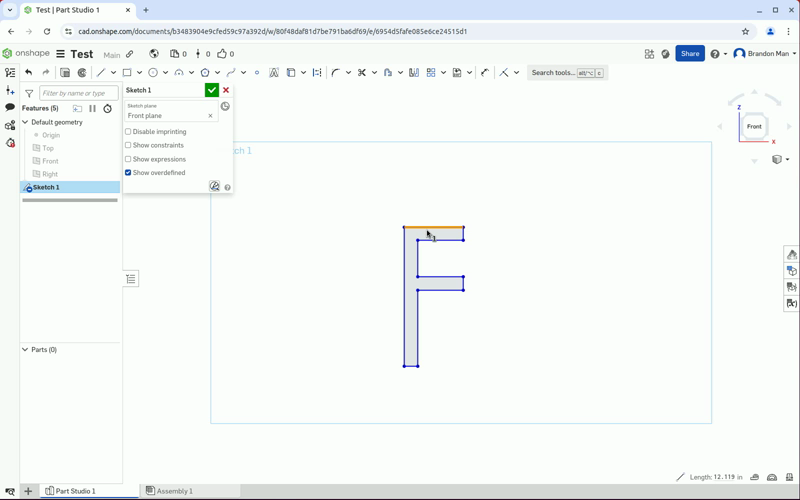
mouse_move(73, 352)
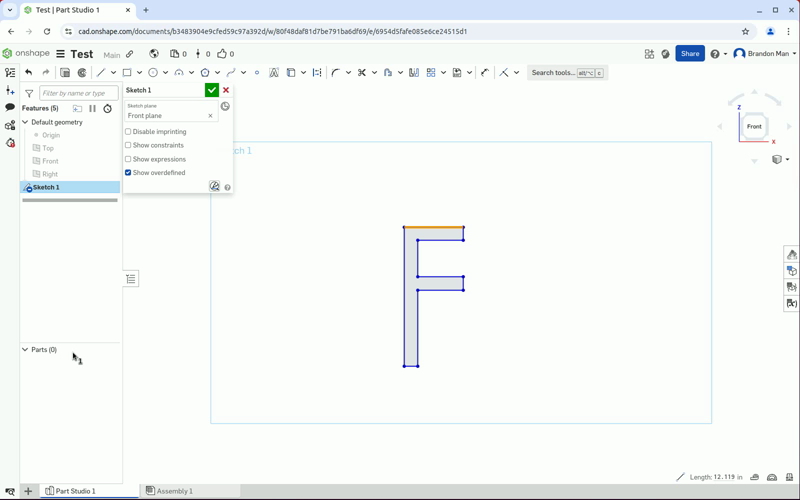
key(shift+y)
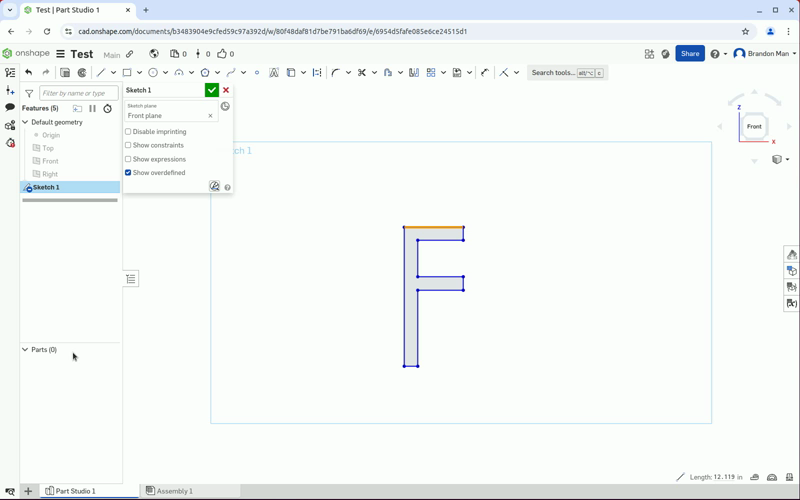
key(shift+e)
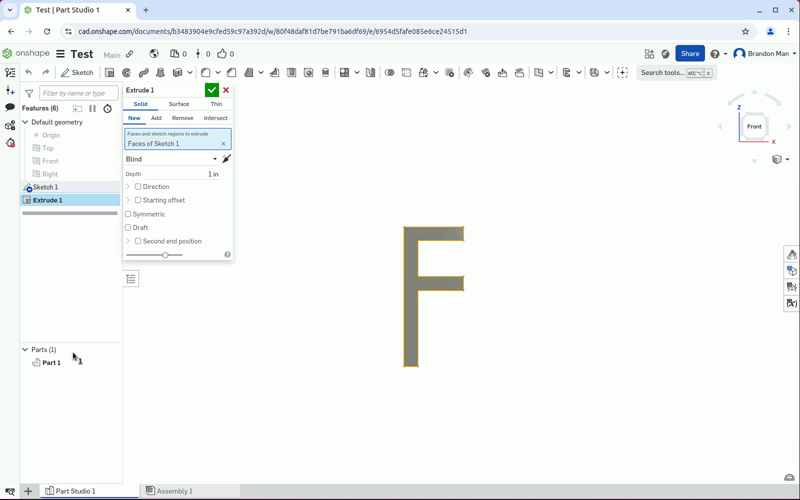
mouse_move(143, 106)
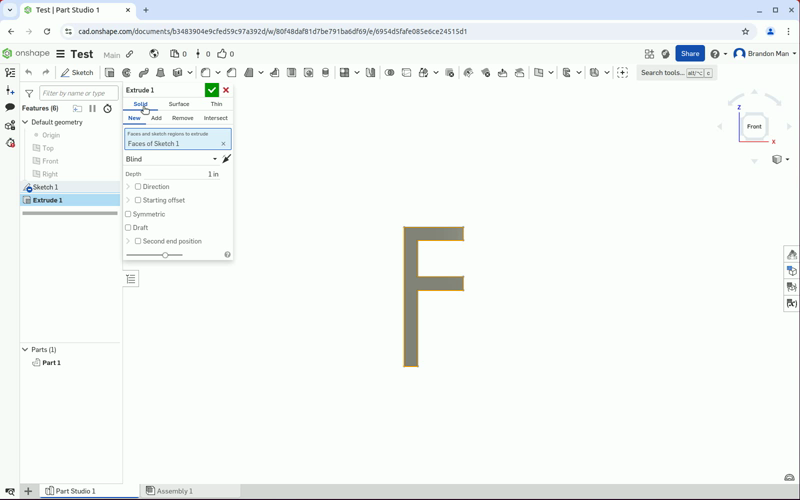
click(143, 106)
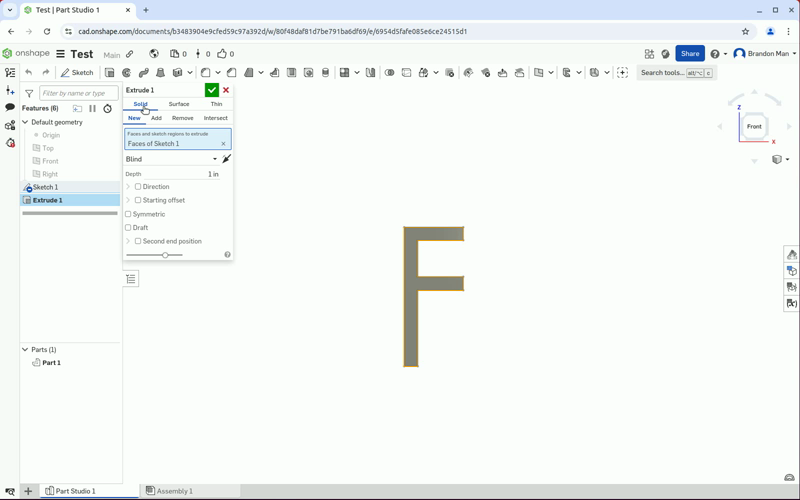
mouse_move(137, 120)
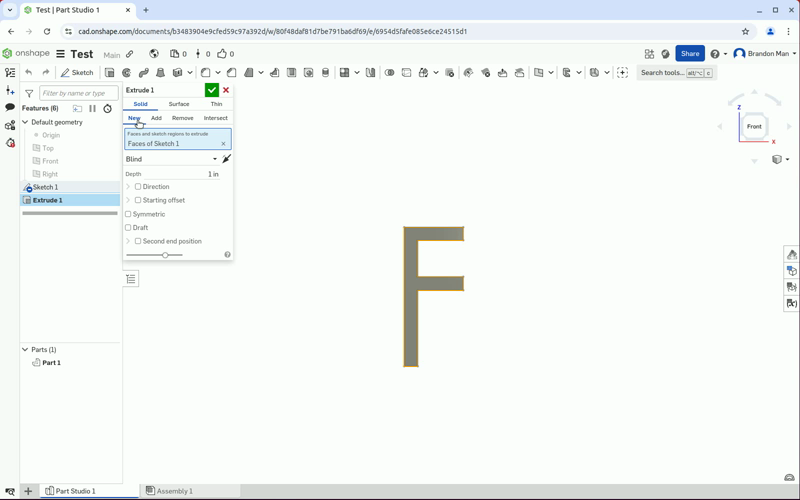
click(137, 120)
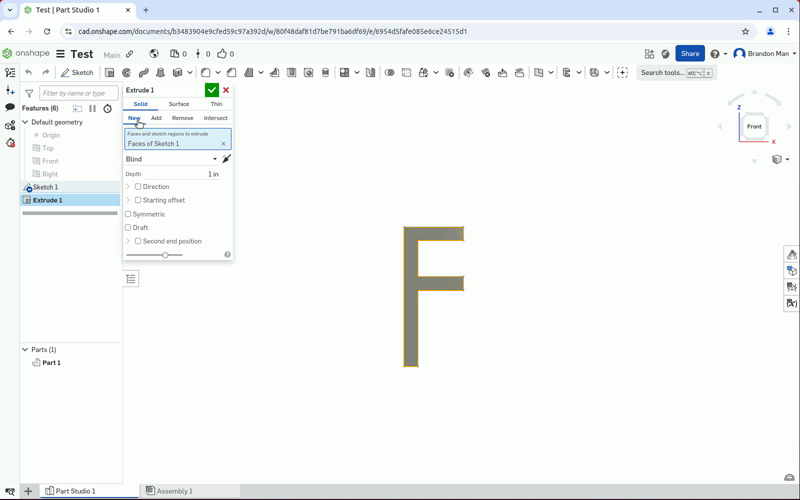
key(tab, 4)
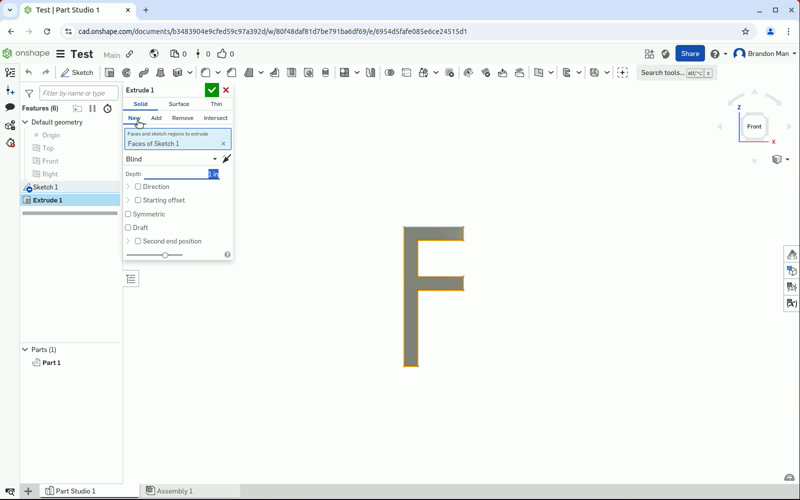
text(23.108)
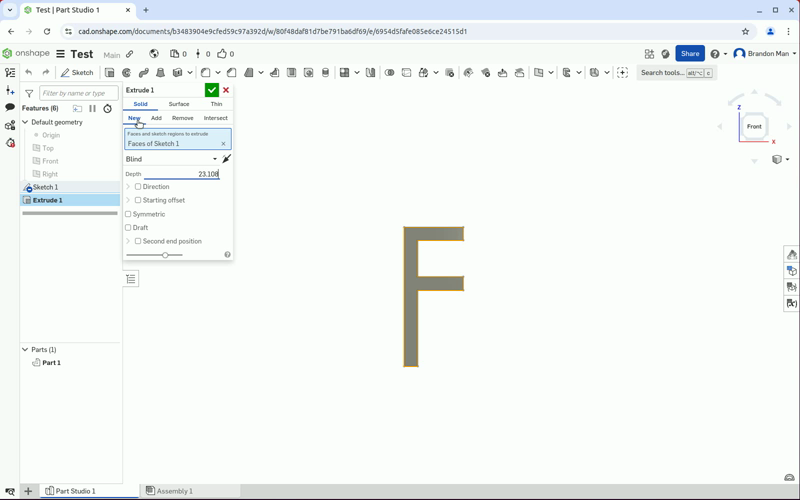
key(enter)
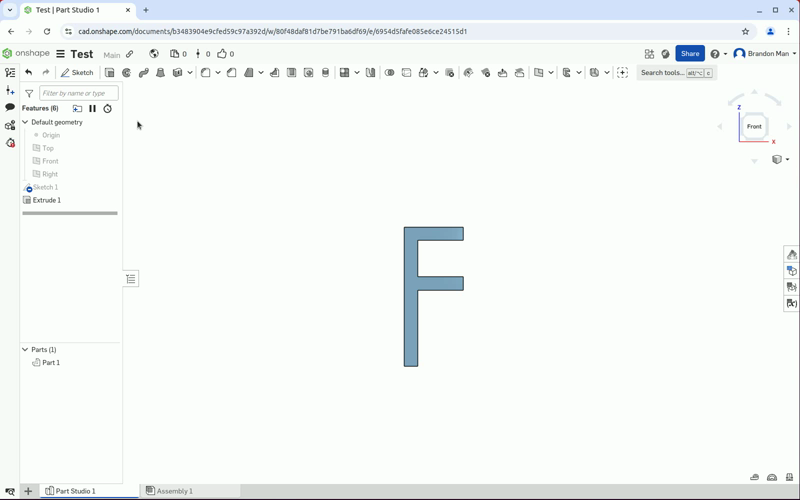
key(shift+h)
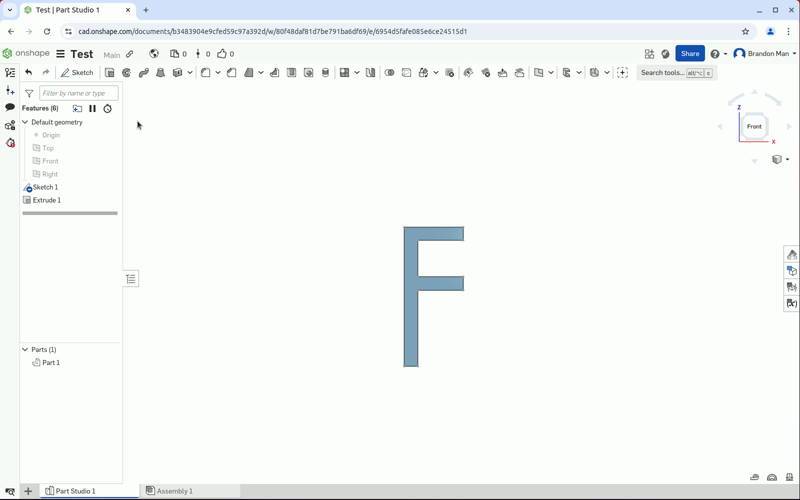
key(shift+h)
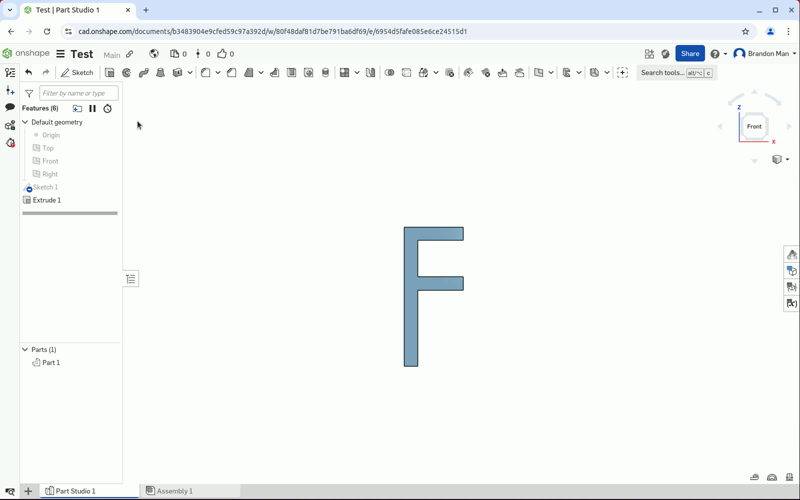
mouse_move(73, 189)
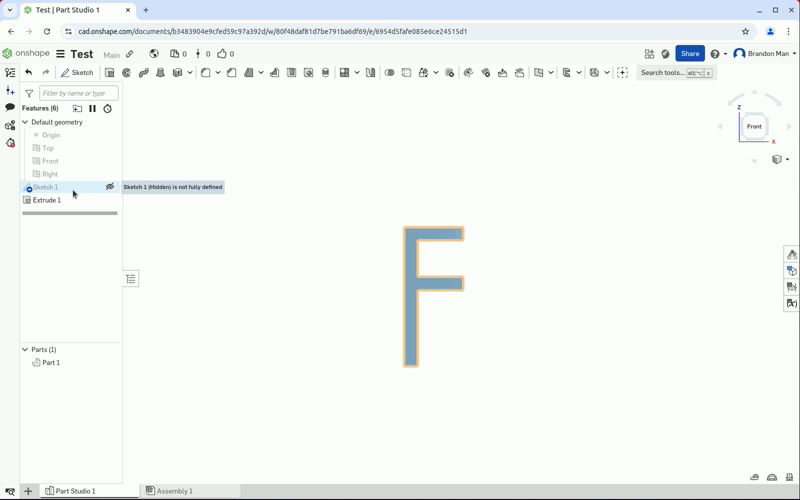
click(73, 189)
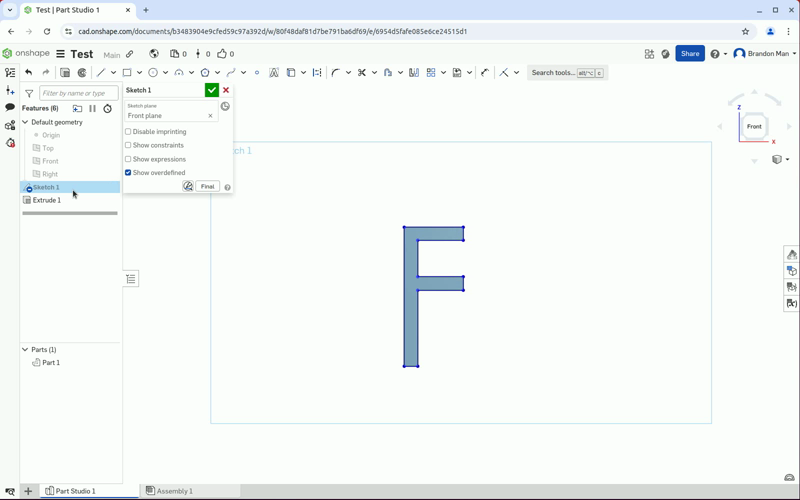
mouse_move(229, 92)
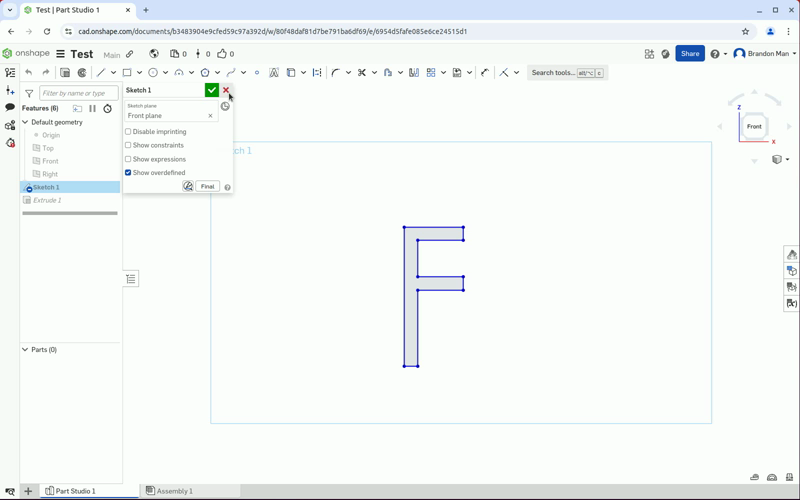
click(229, 92)
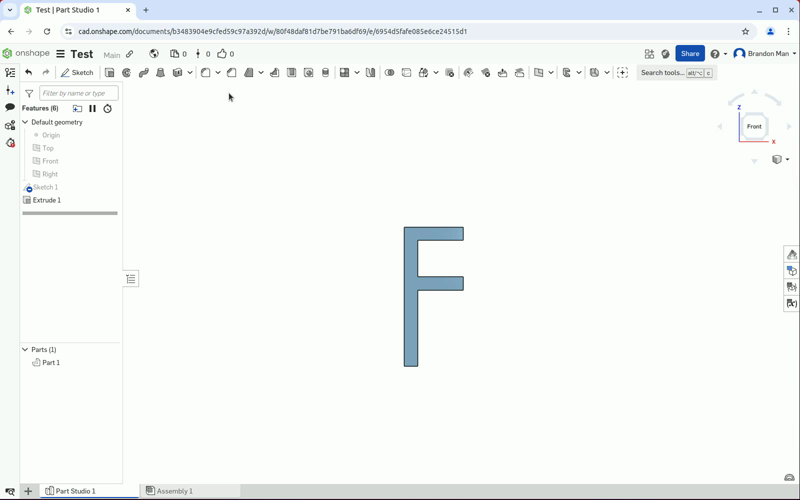
mouse_move(73, 352)
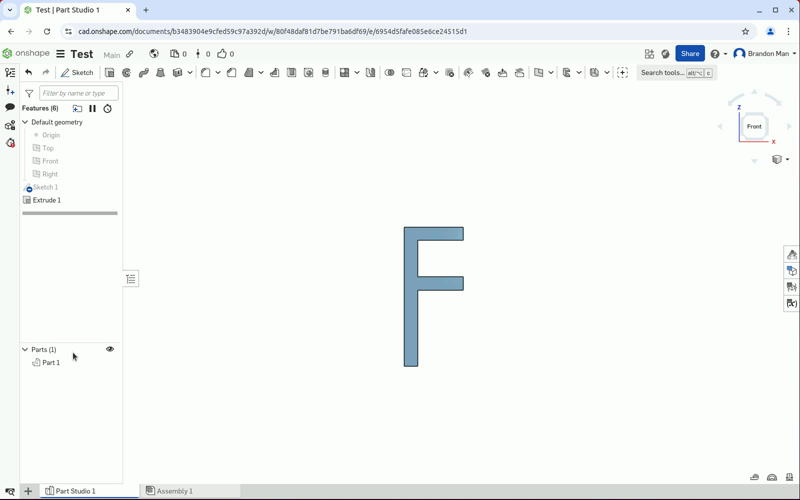
key(y)
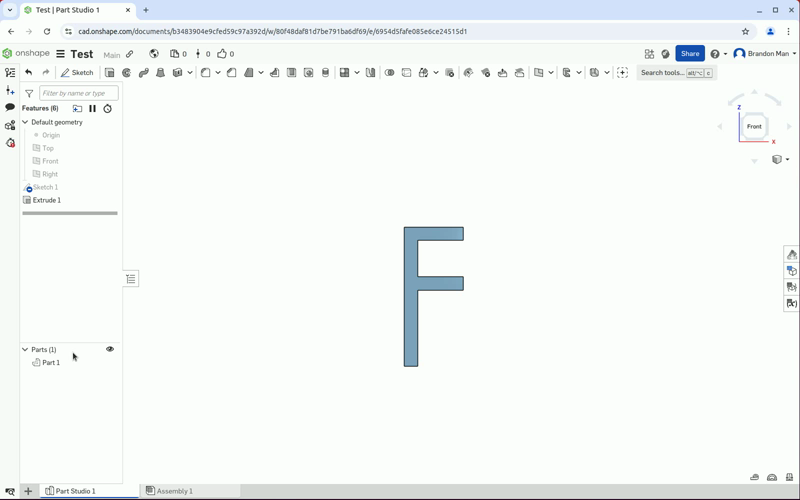
key(shift+p)
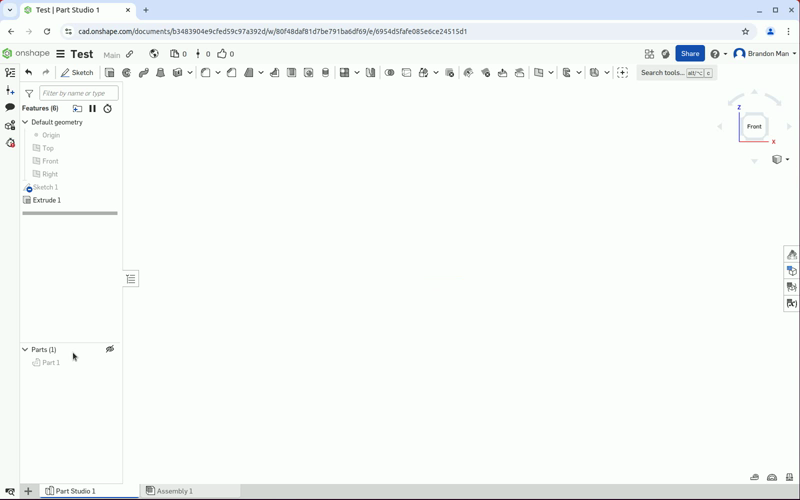
key(space)
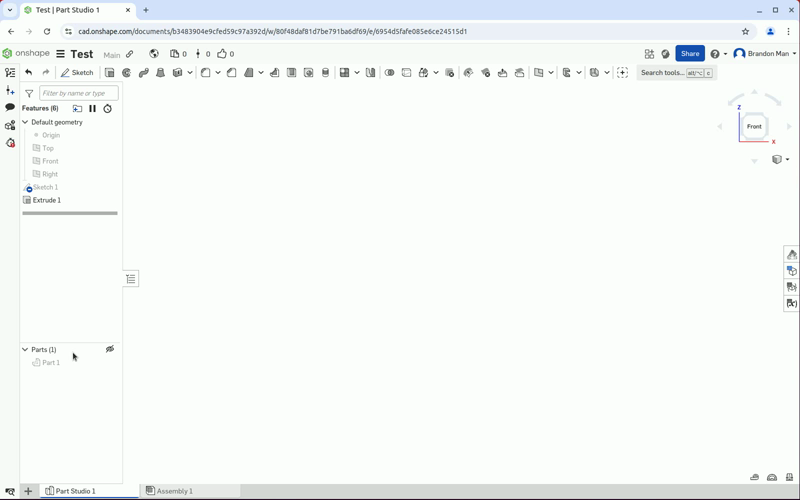
key_down(shift)
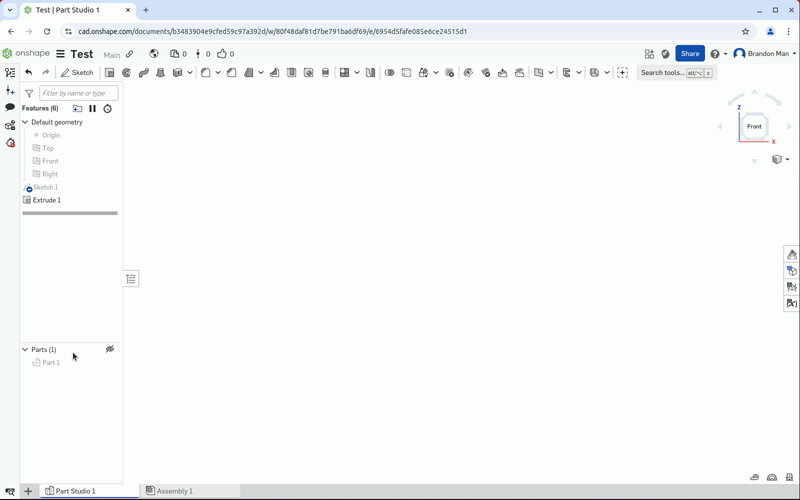
key(left)
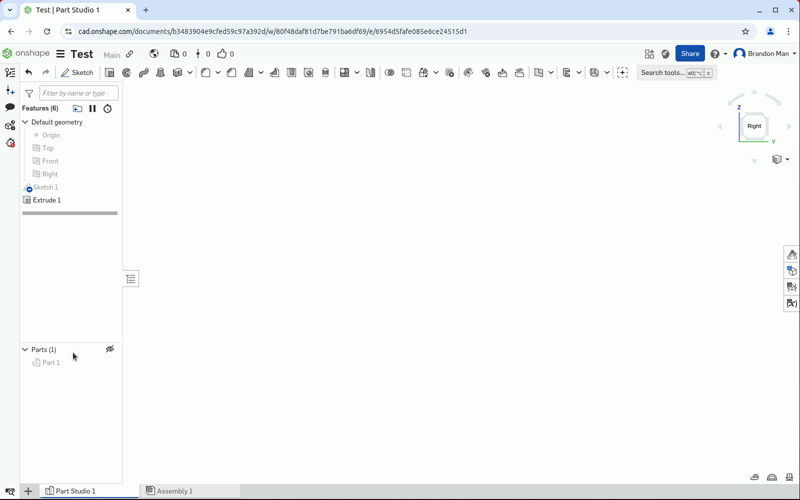
key_up(shift)
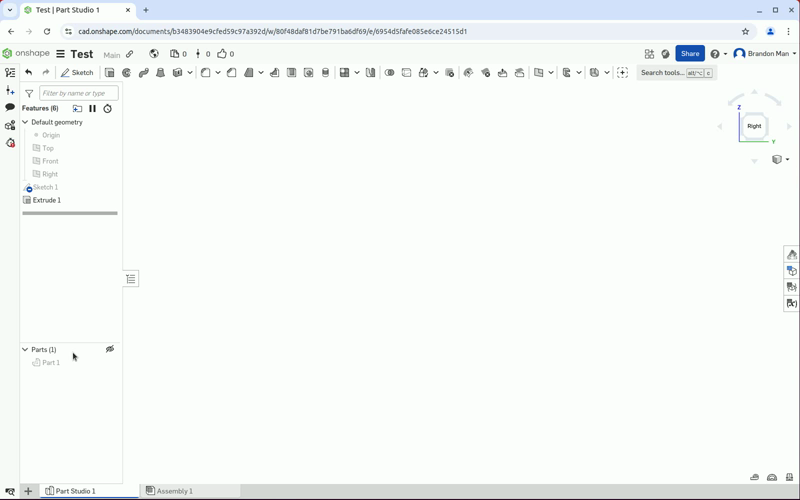
mouse_move(73, 352)
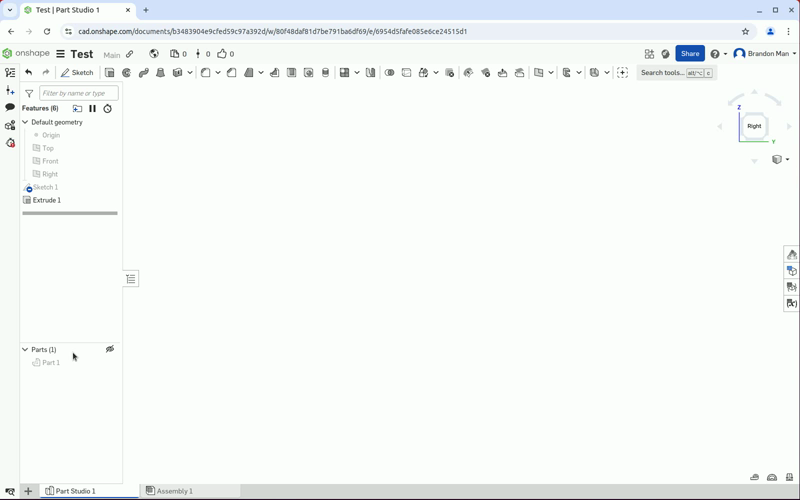
key(shift+y)
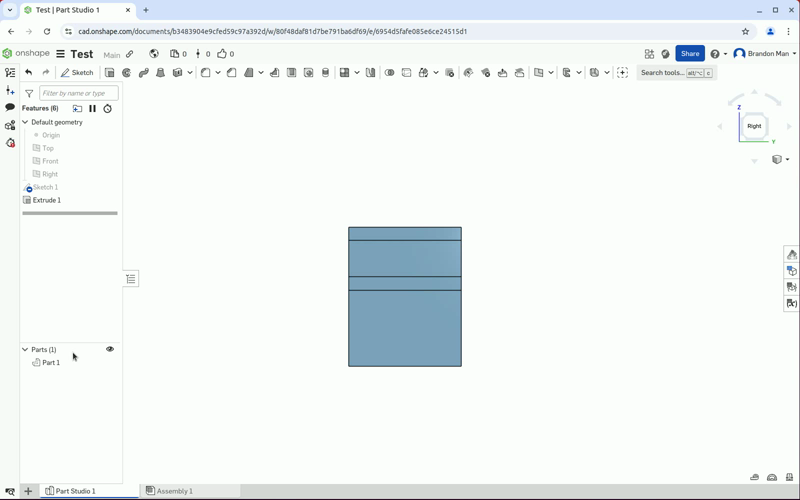
mouse_move(541, 75)
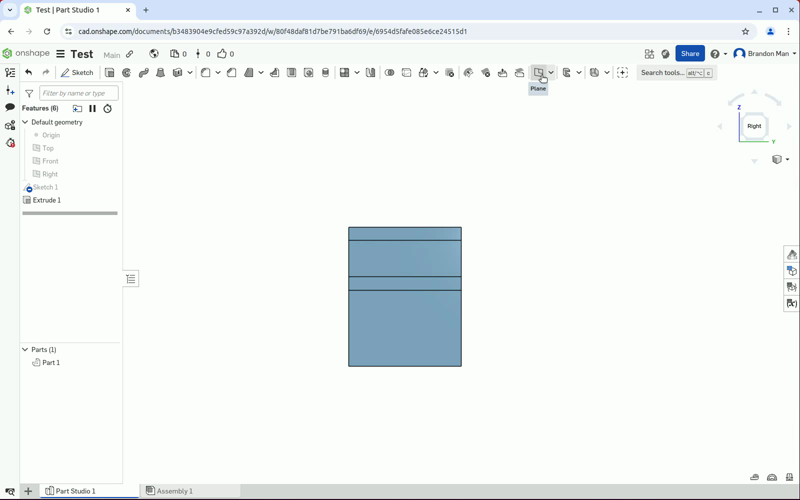
click(541, 75)
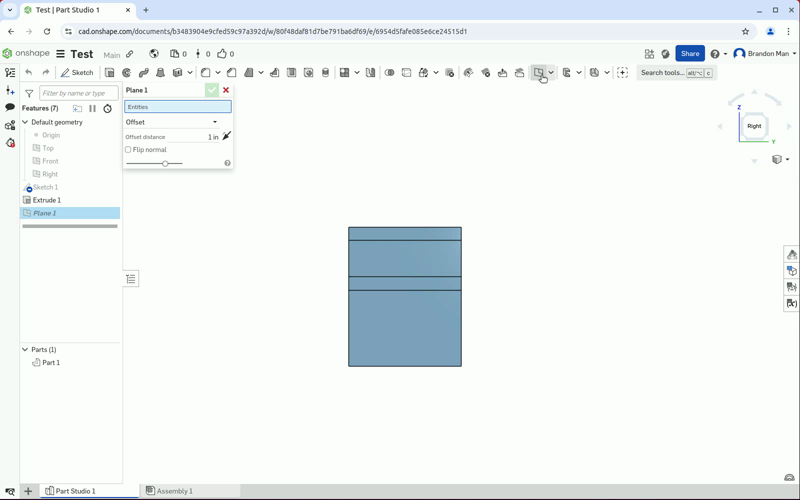
mouse_move(73, 176)
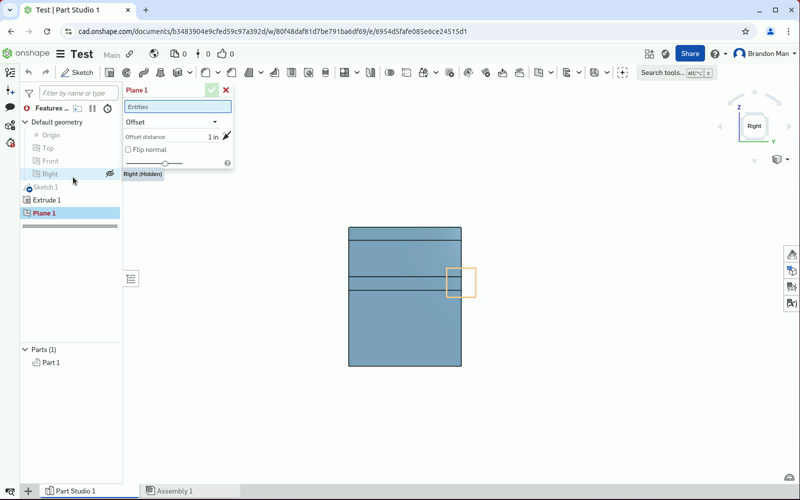
click(73, 176)
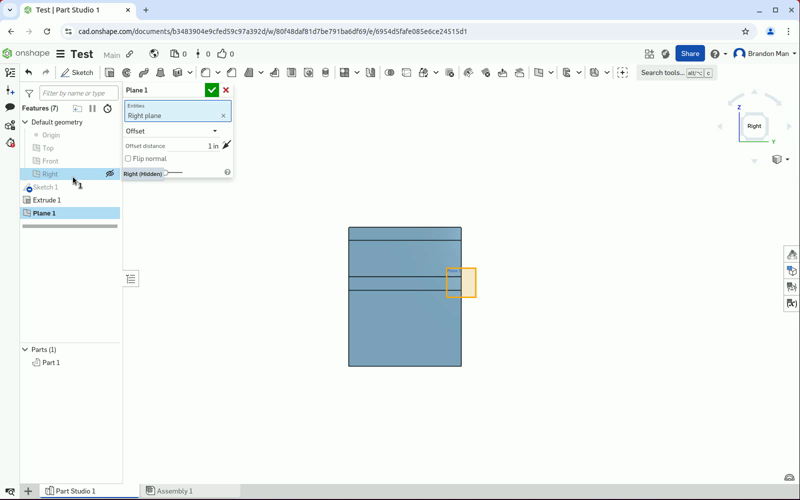
key(tab, 2)
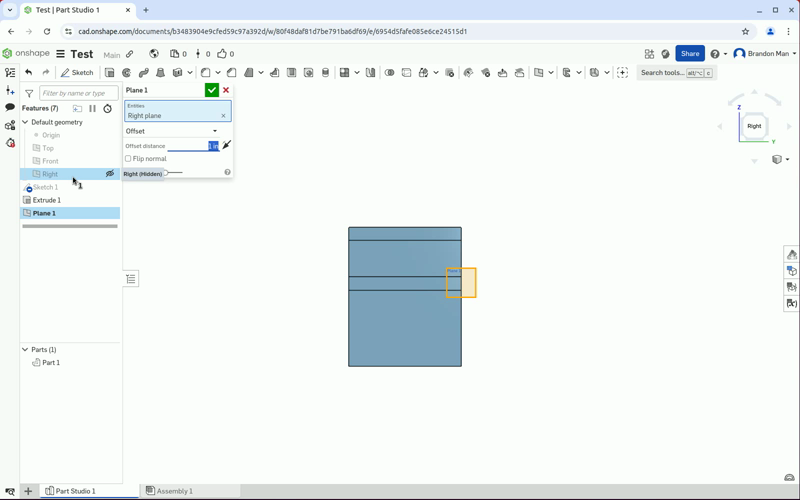
text(11.554)
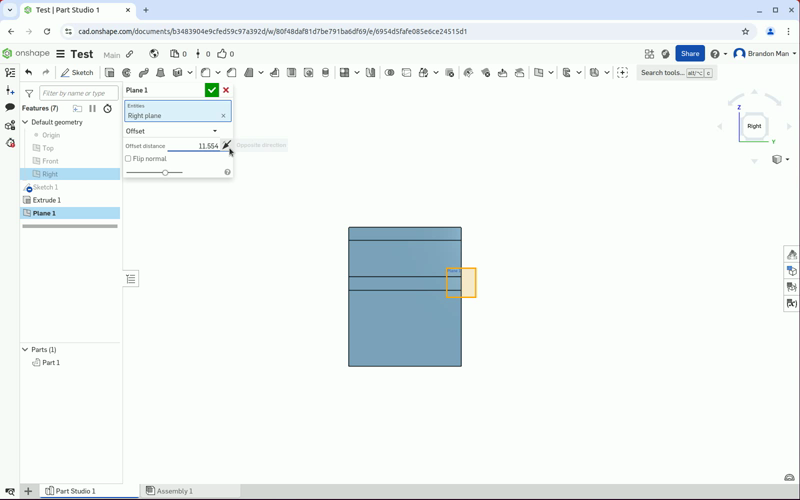
mouse_move(229, 147)
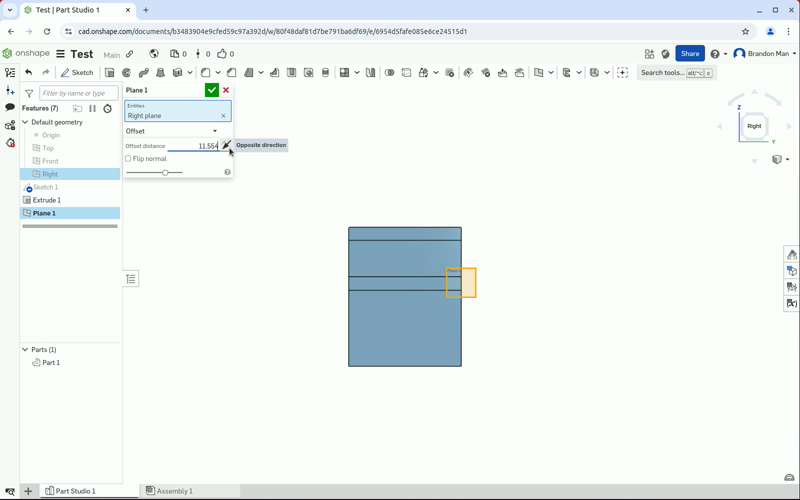
click(229, 147)
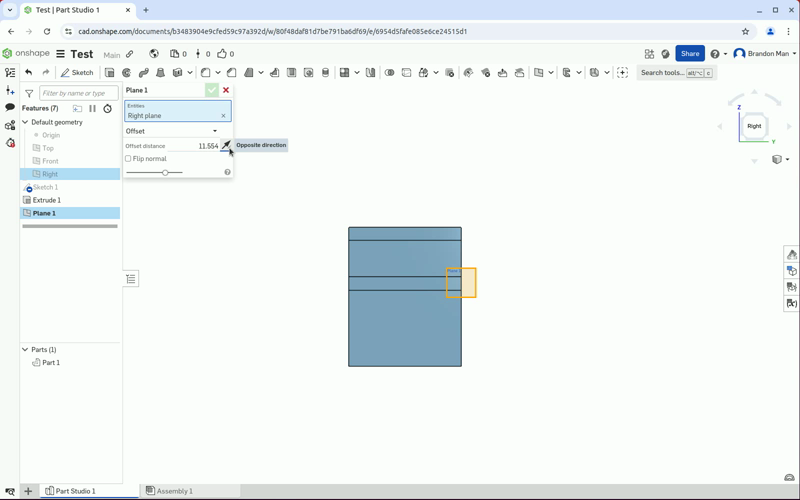
key(enter, 2)
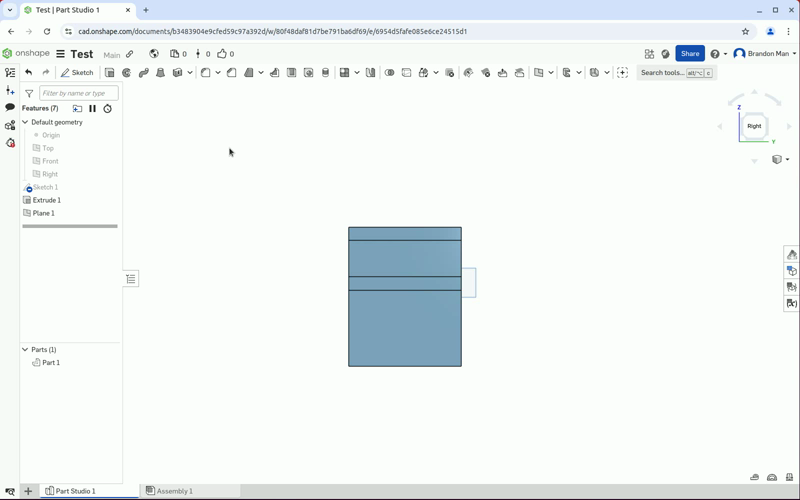
key(shift+s)
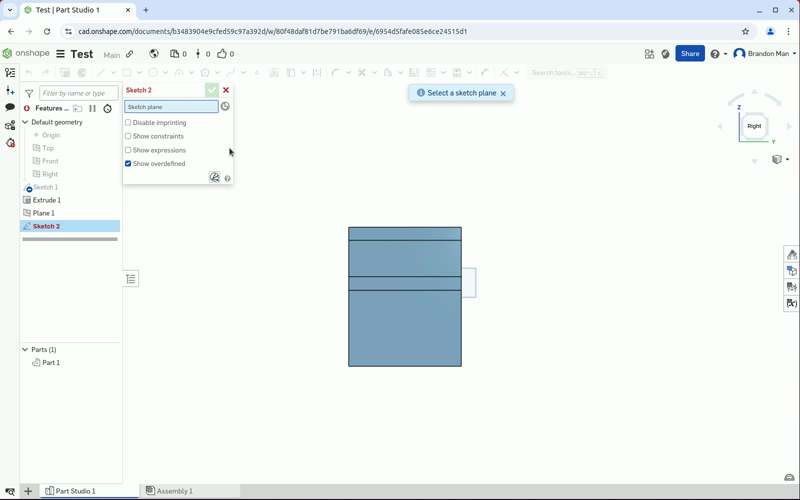
mouse_move(73, 215)
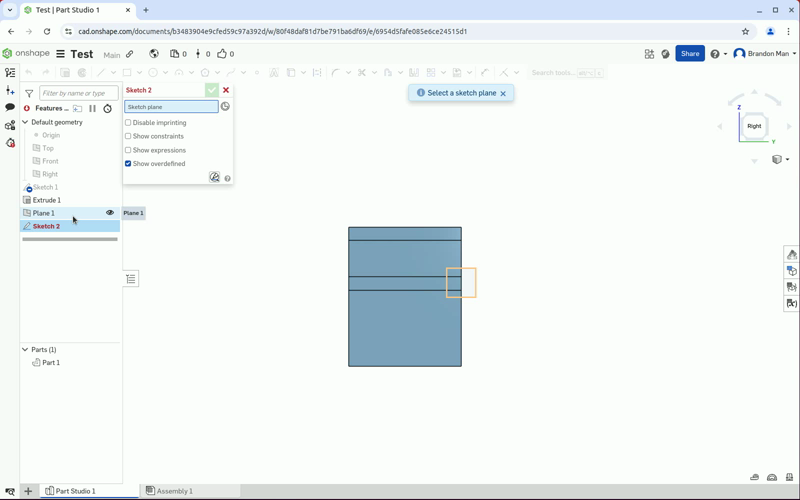
click(73, 215)
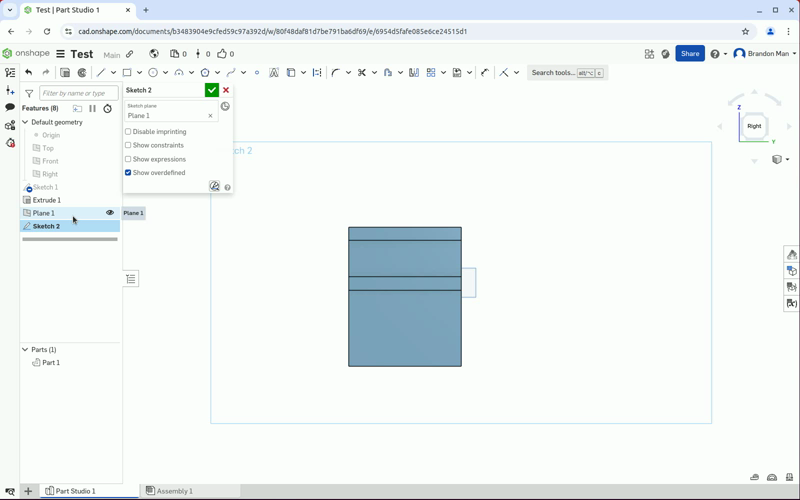
mouse_move(73, 352)
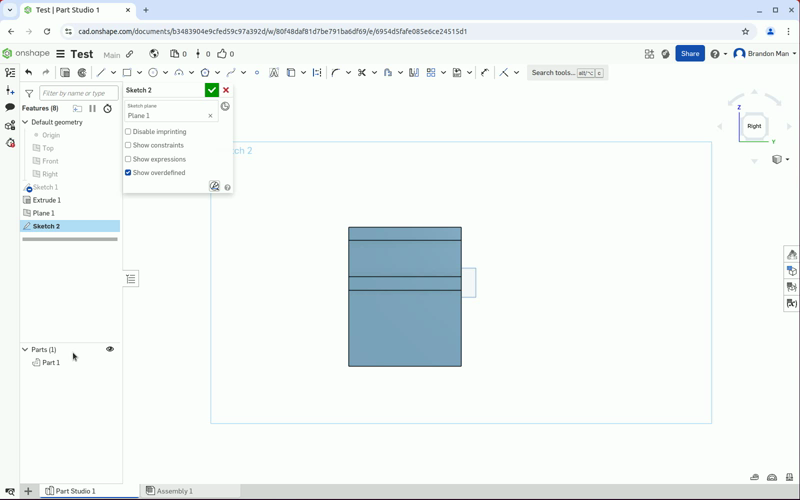
key(y)
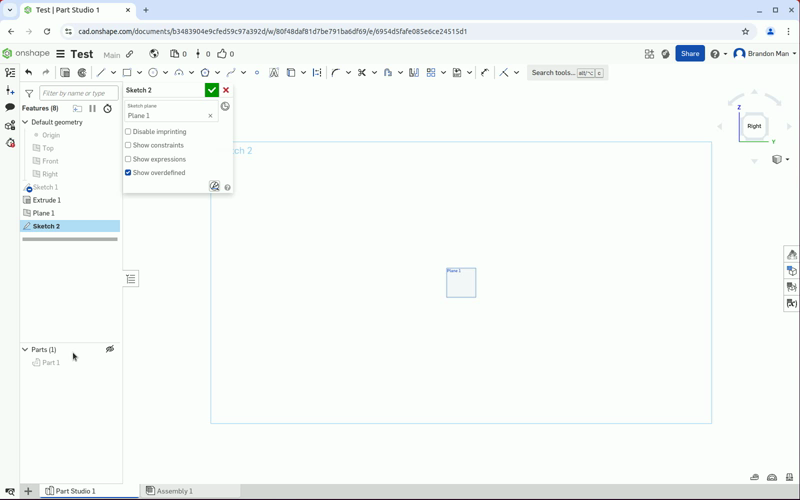
key(l)
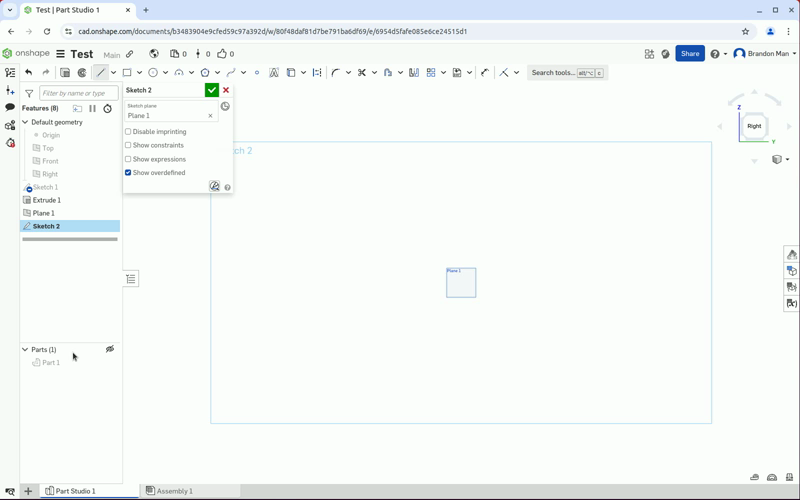
key_down(shift)
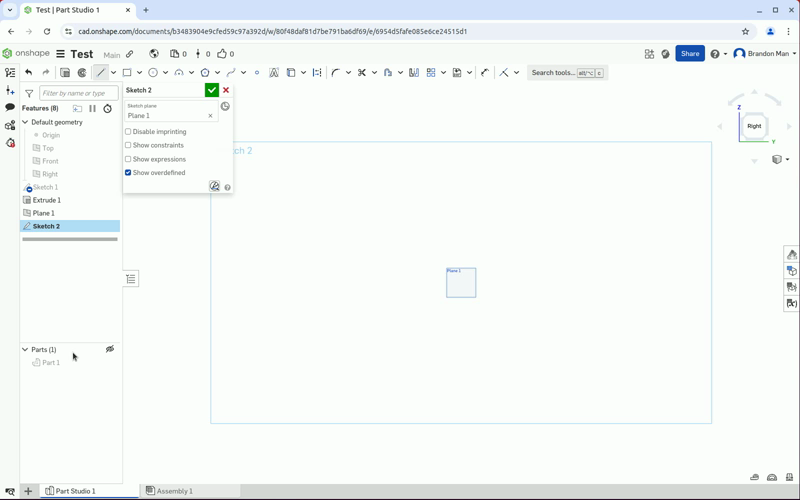
mouse_move(460, 366)
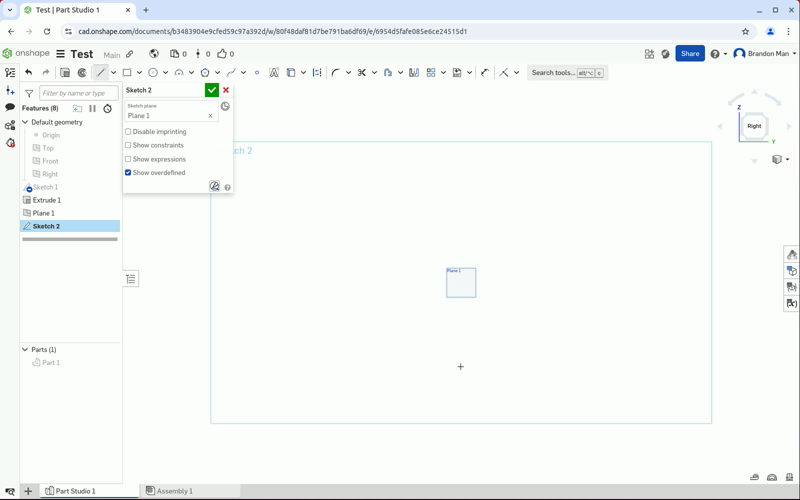
click(460, 366)
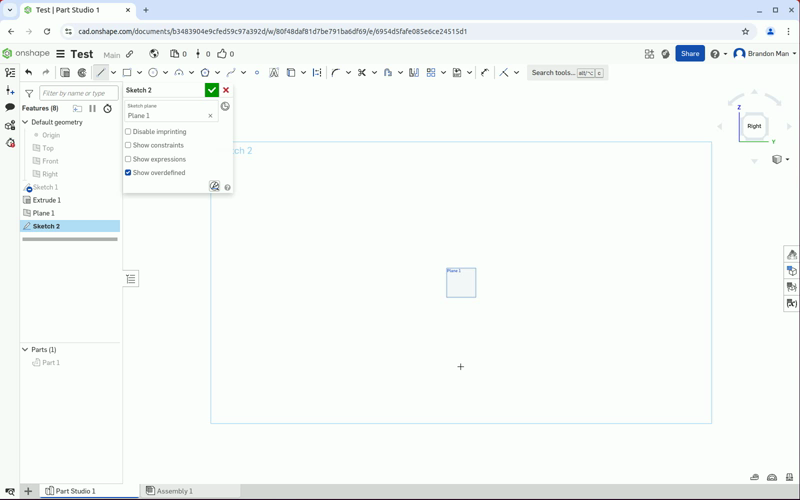
key_up(shift)
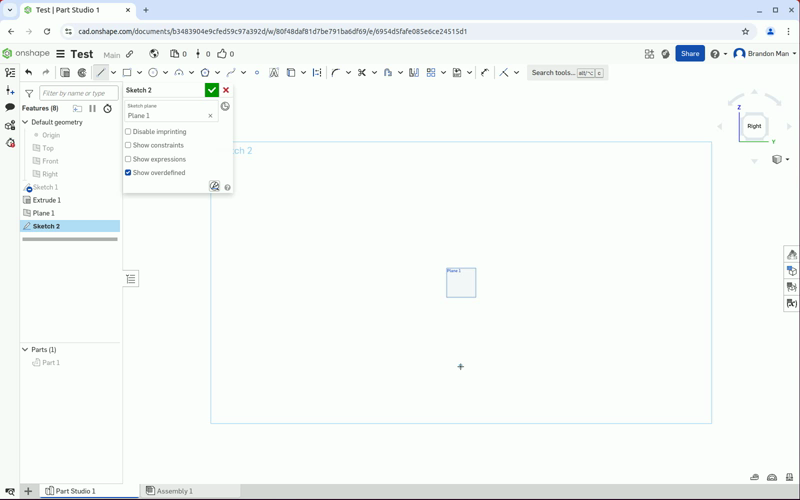
key_down(shift)
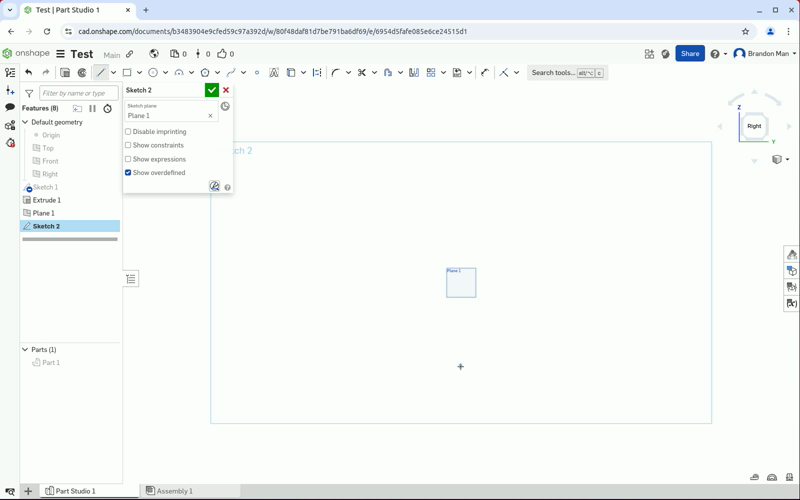
mouse_move(490, 366)
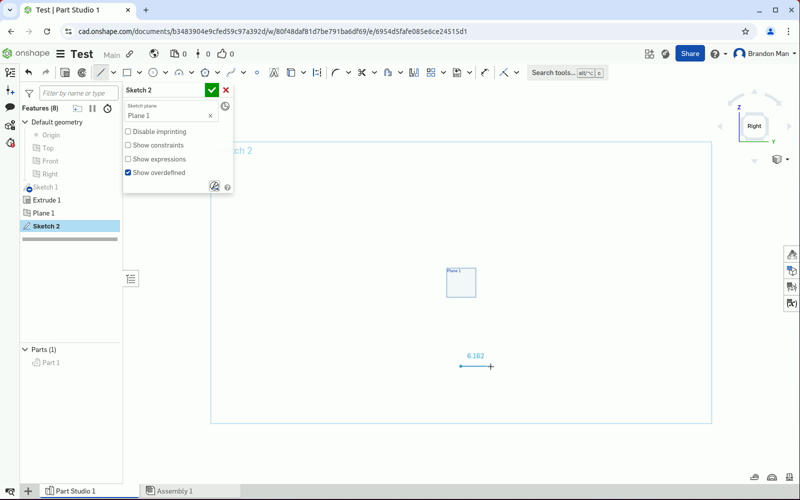
mouse_move(487, 366)
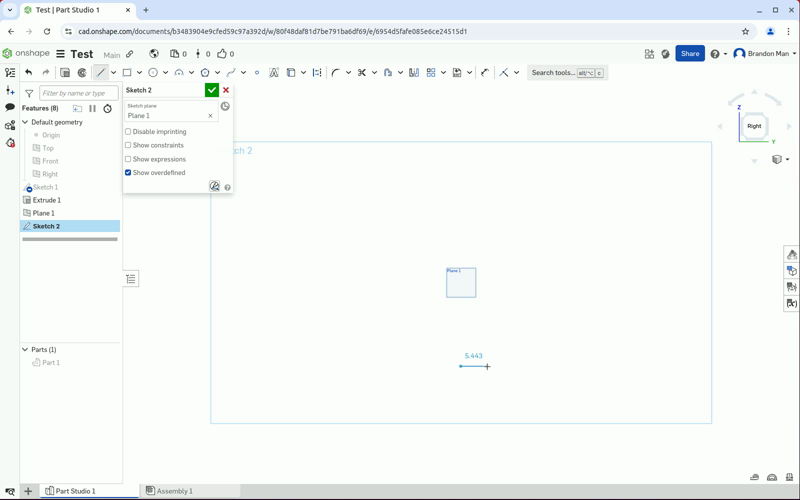
click(487, 366)
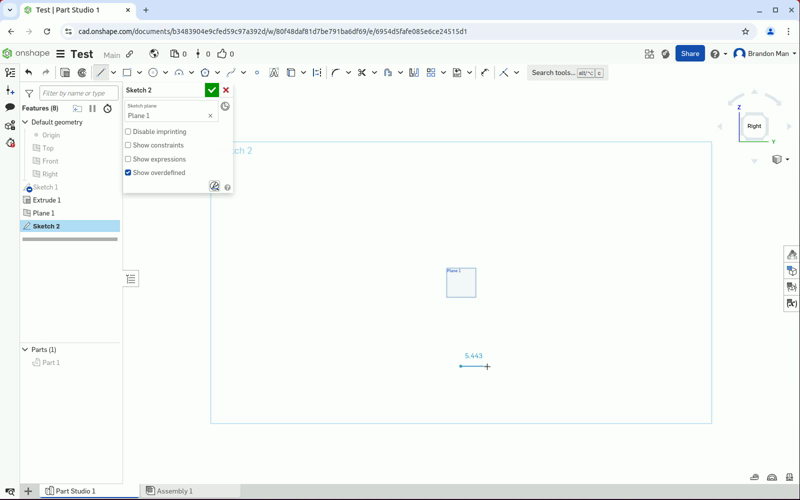
key_up(shift)
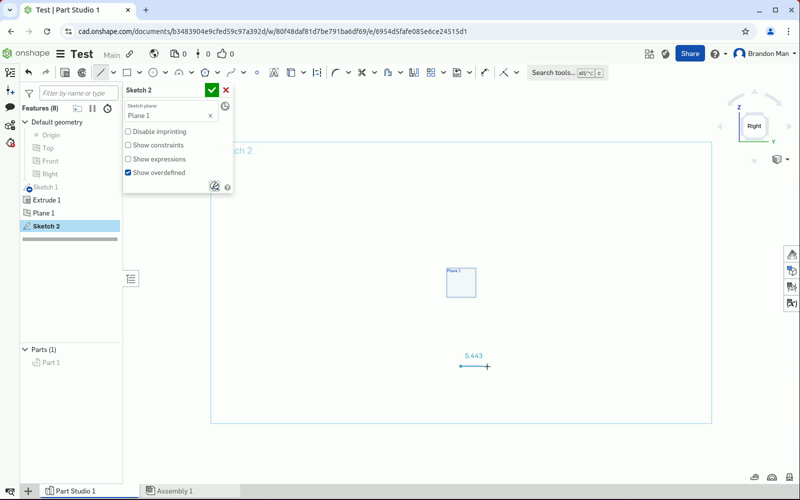
key_down(shift)
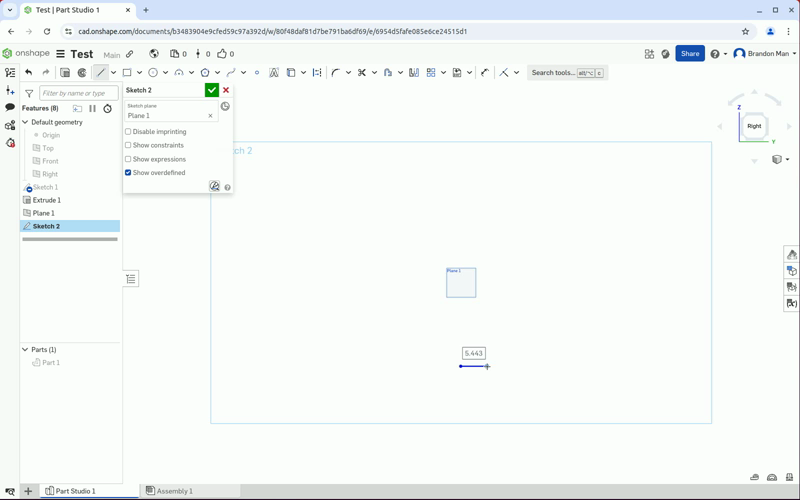
mouse_move(487, 227)
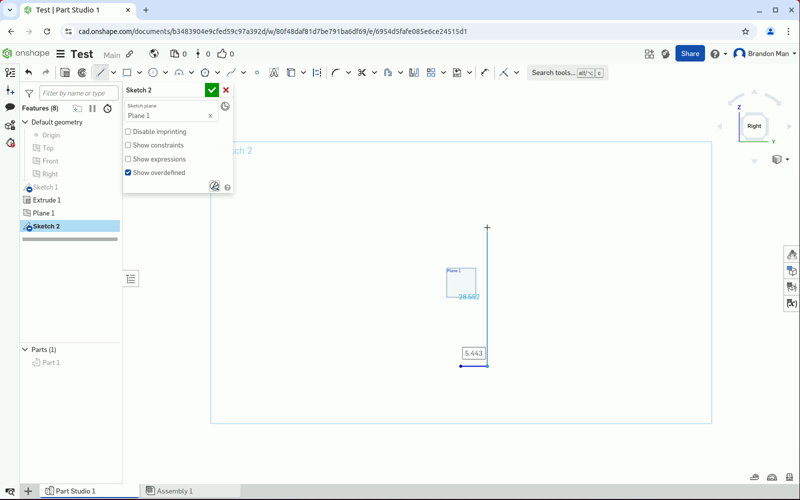
click(487, 227)
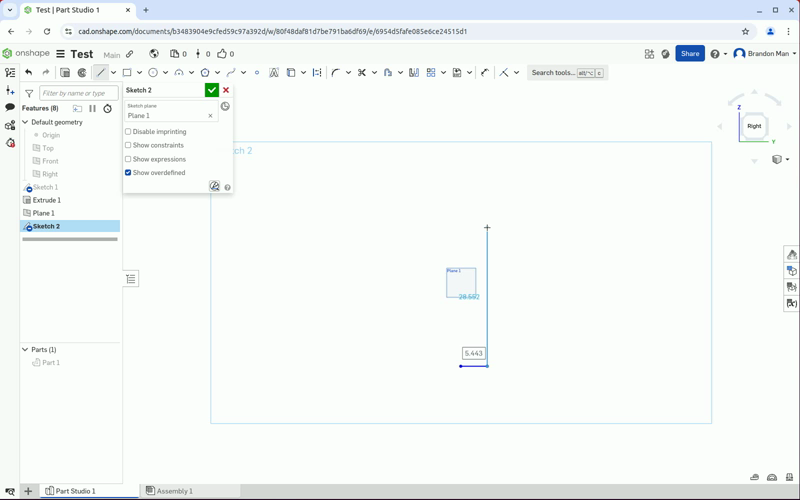
key_up(shift)
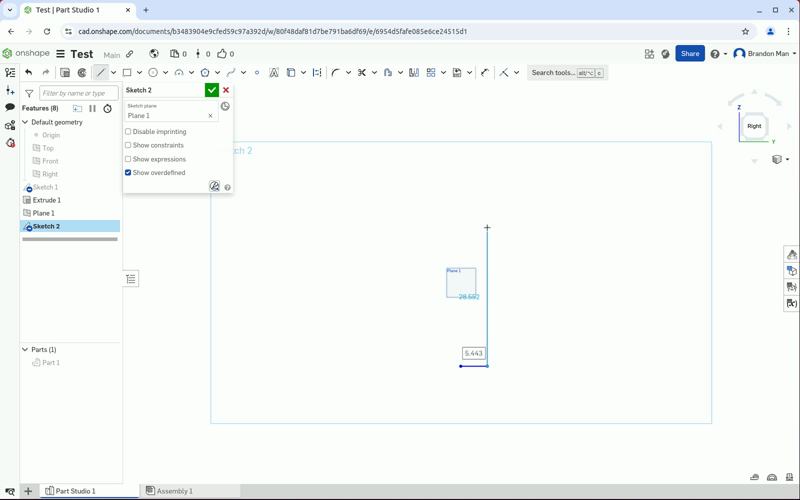
key_down(shift)
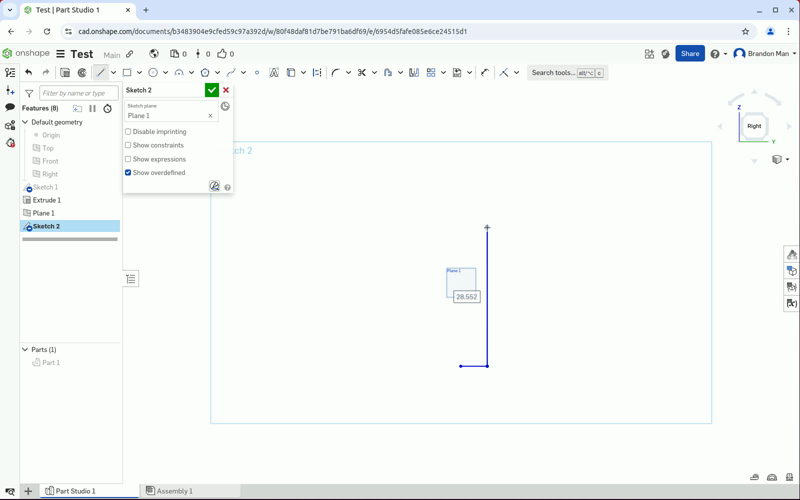
mouse_move(517, 227)
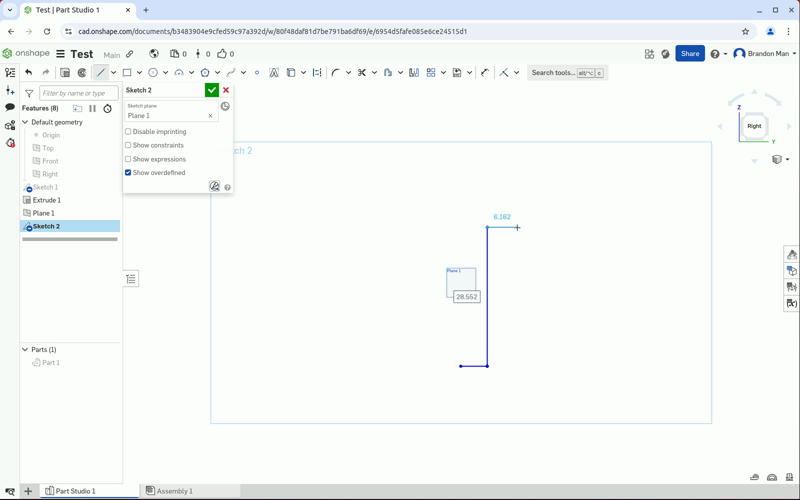
mouse_move(460, 227)
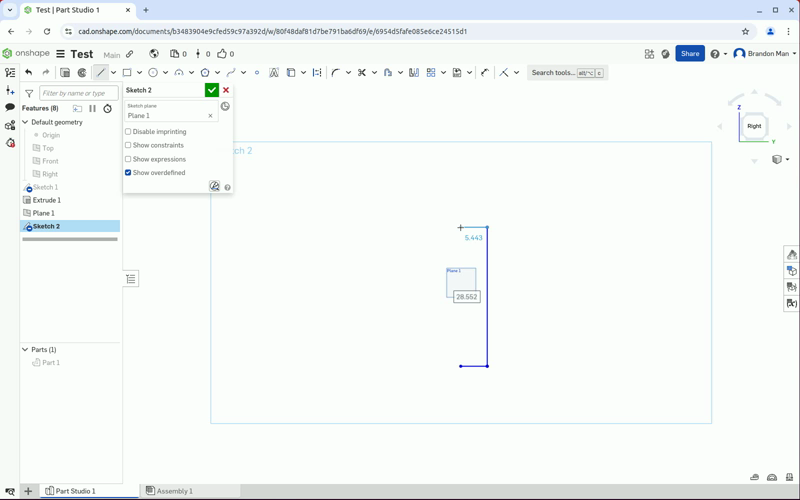
click(460, 227)
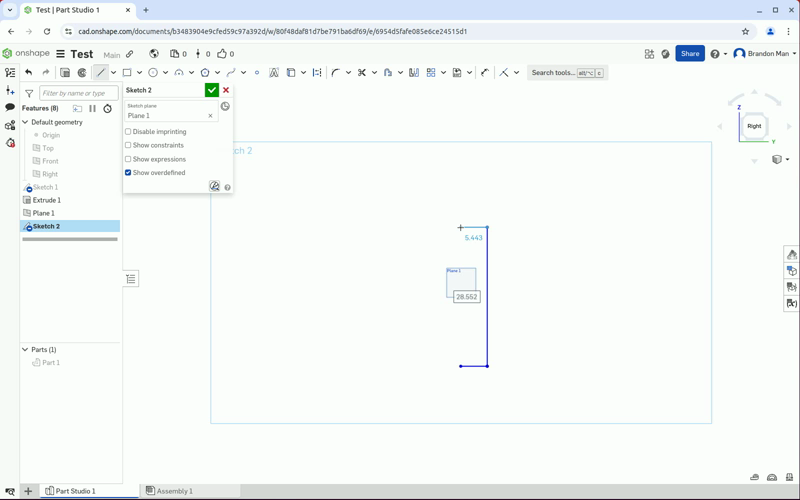
key_up(shift)
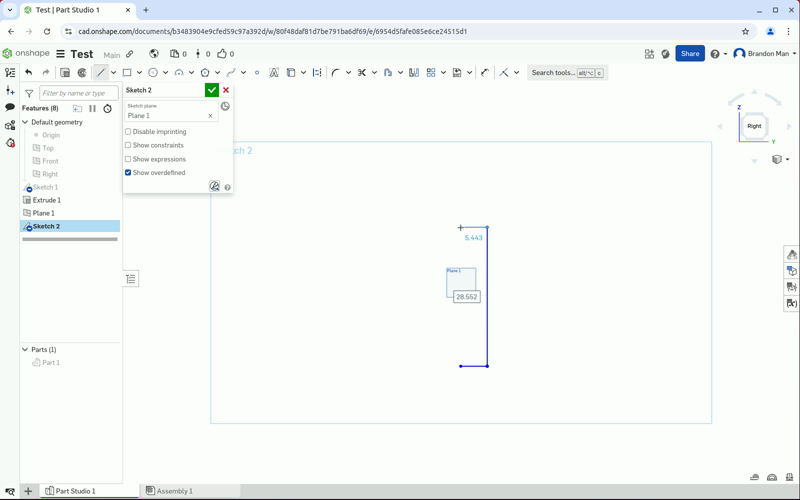
key_down(shift)
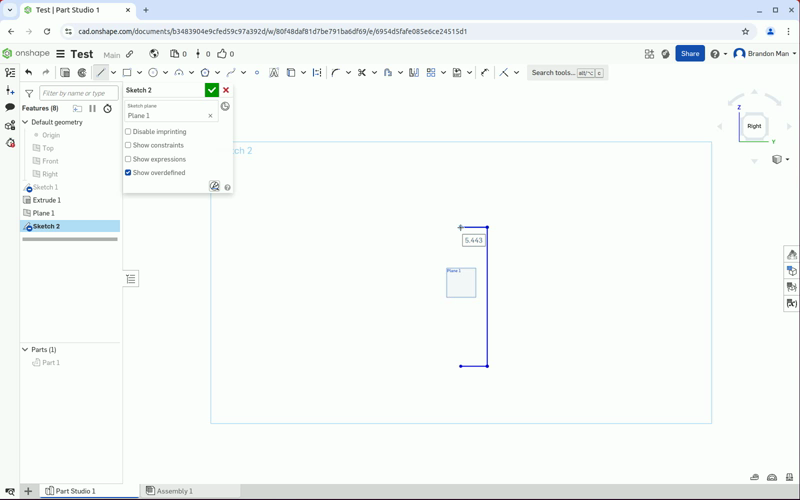
mouse_move(460, 366)
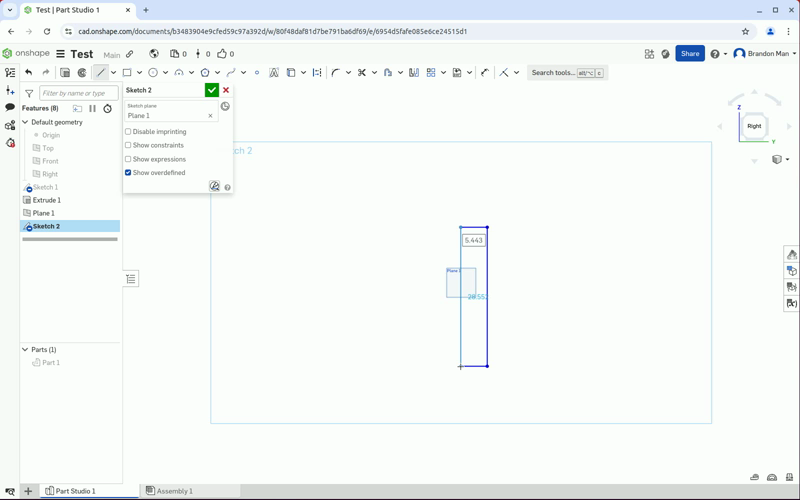
key_up(shift)
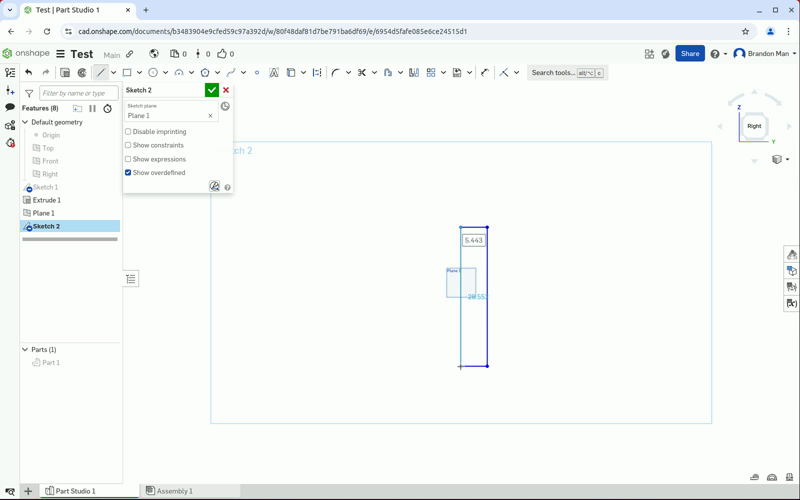
click(460, 366)
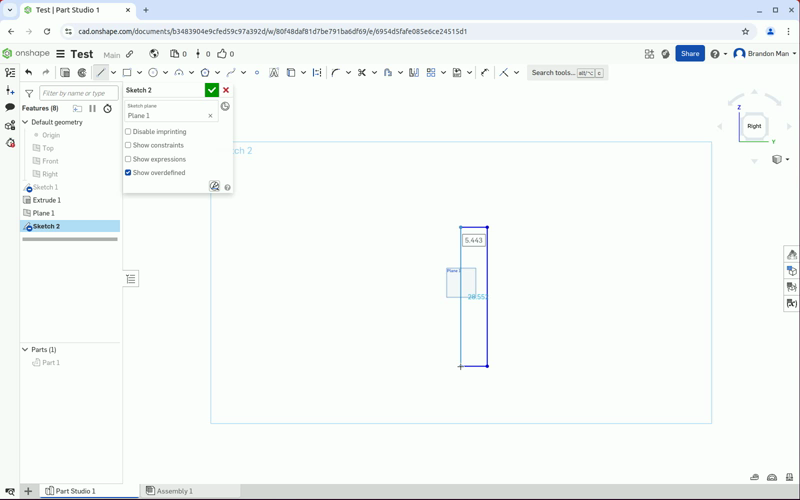
key(esc)
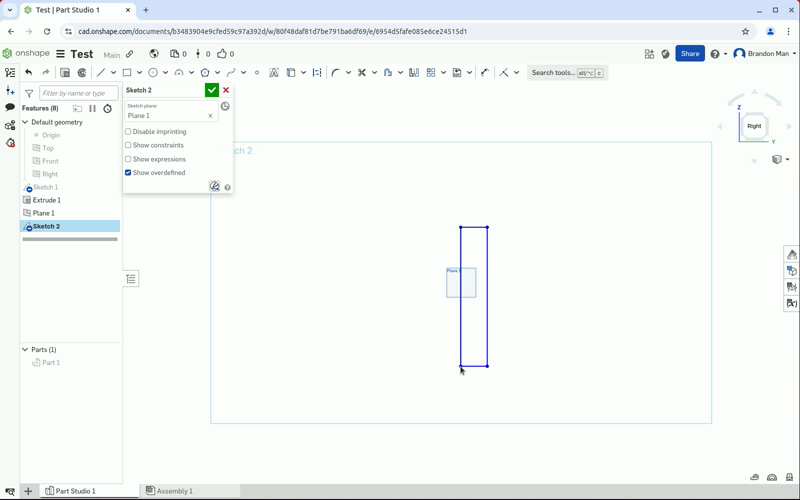
mouse_move(465, 249)
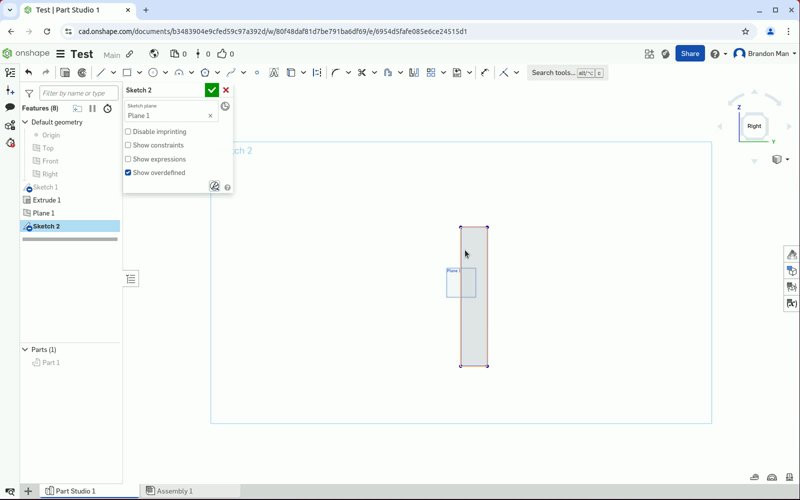
click(465, 249)
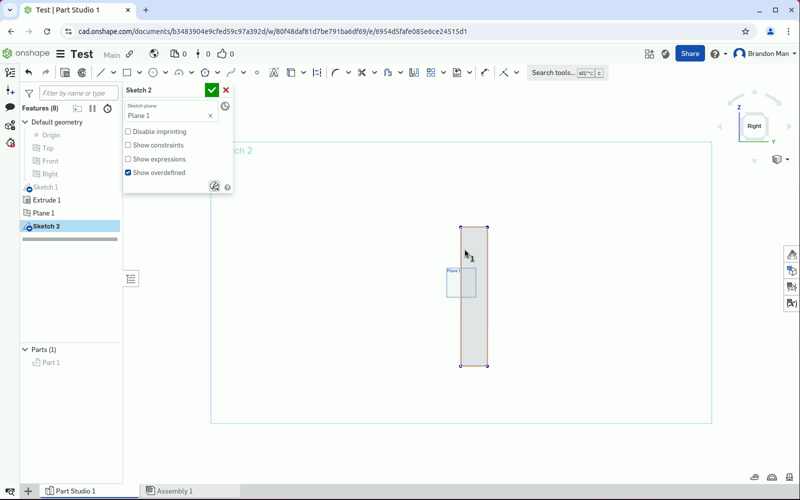
mouse_move(73, 352)
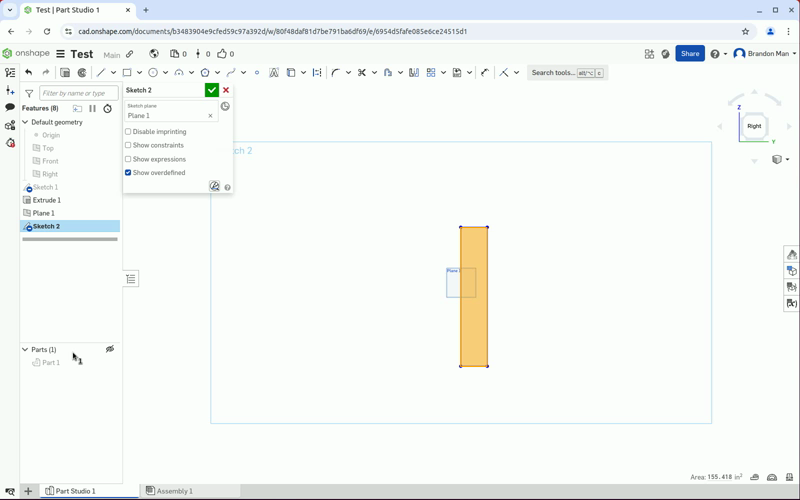
key(shift+y)
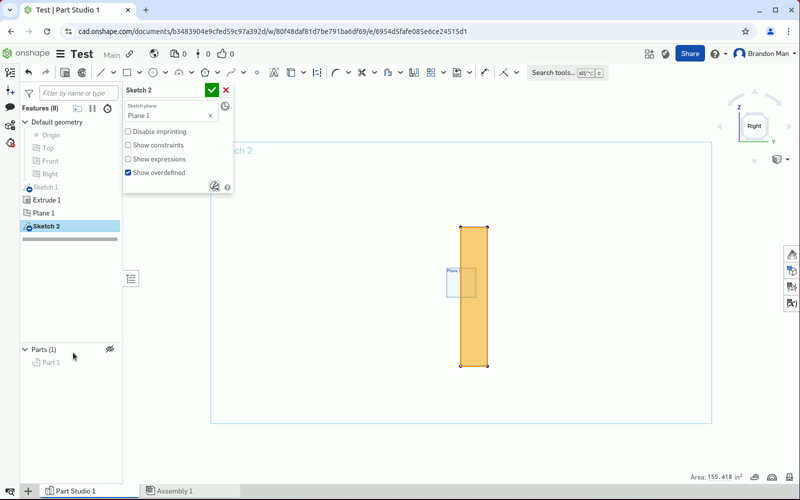
key(shift+e)
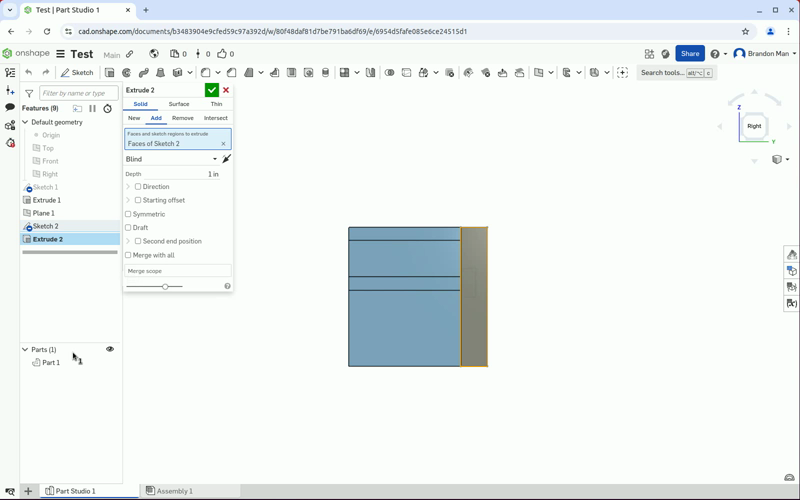
mouse_move(143, 106)
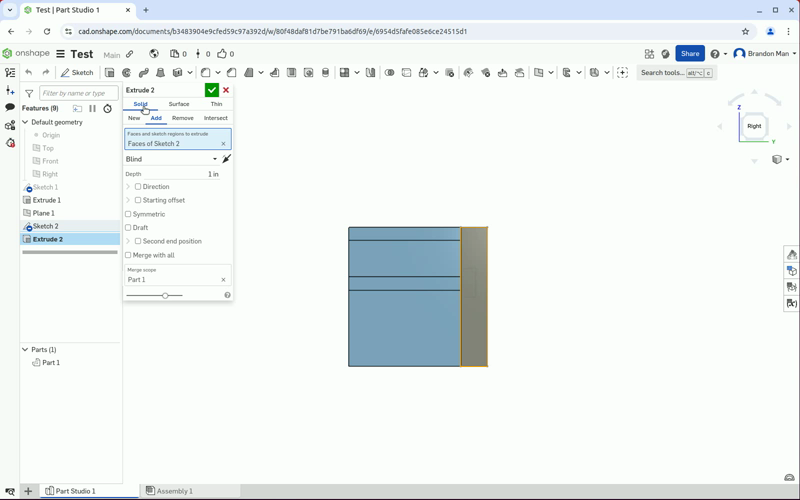
click(143, 106)
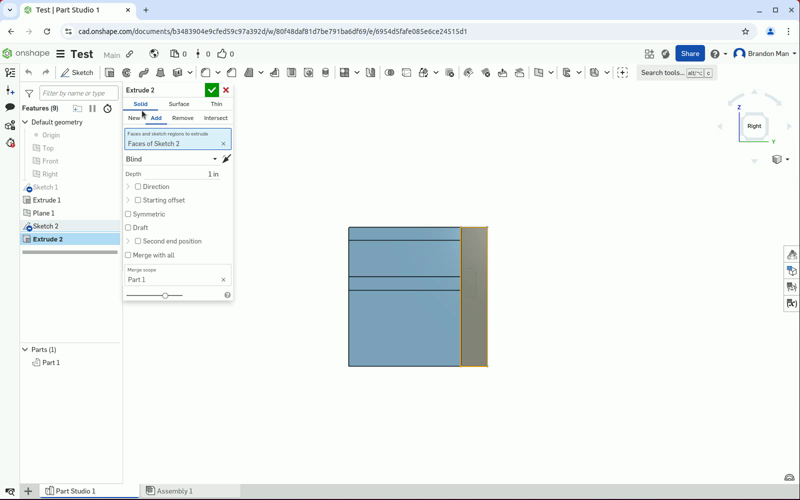
mouse_move(137, 120)
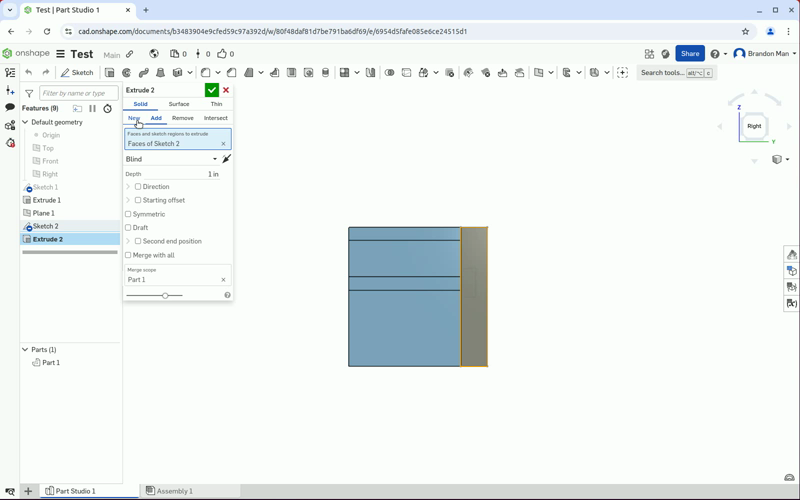
click(137, 120)
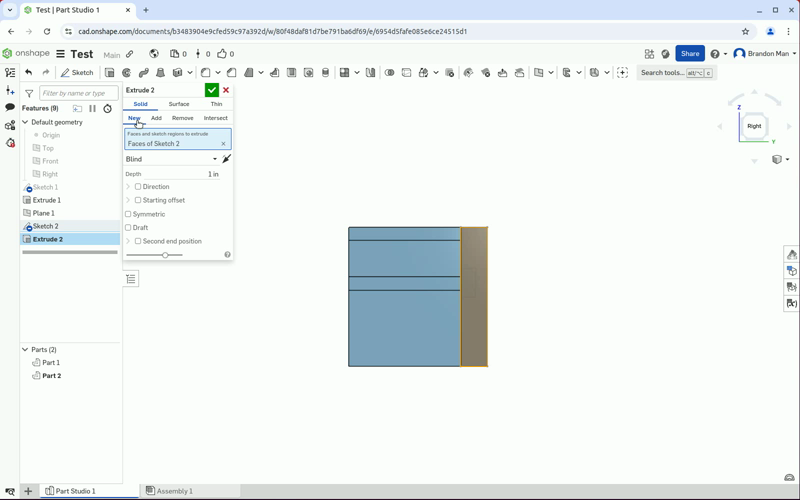
key(tab, 4)
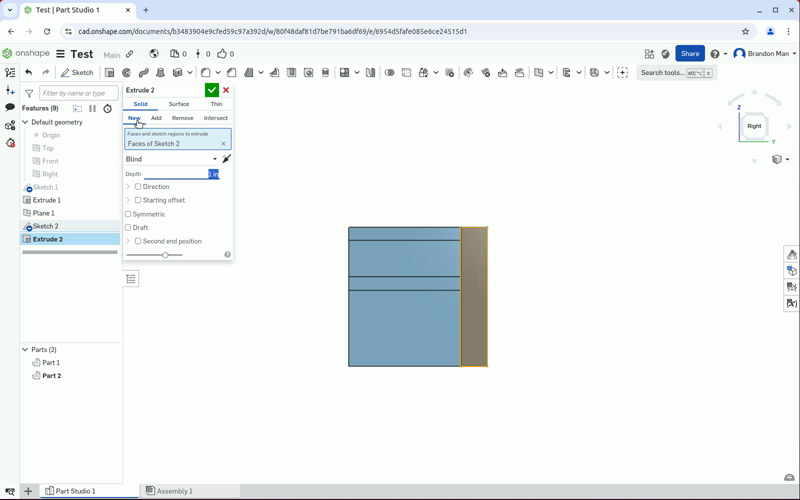
text(9.147)
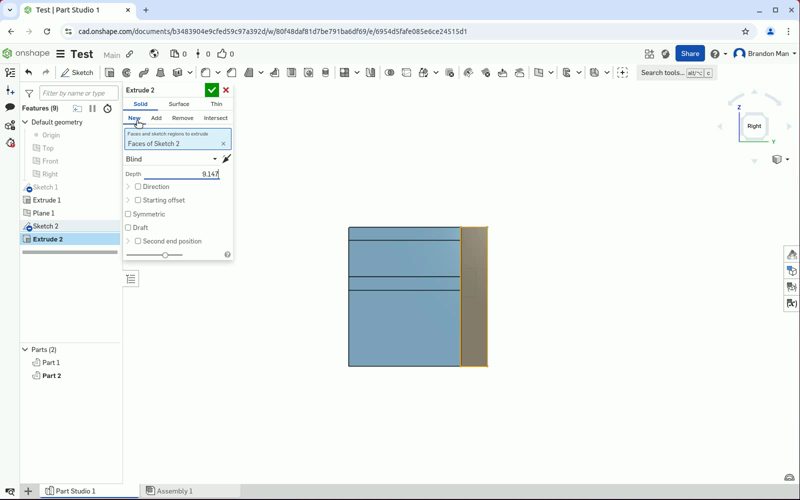
key(enter)
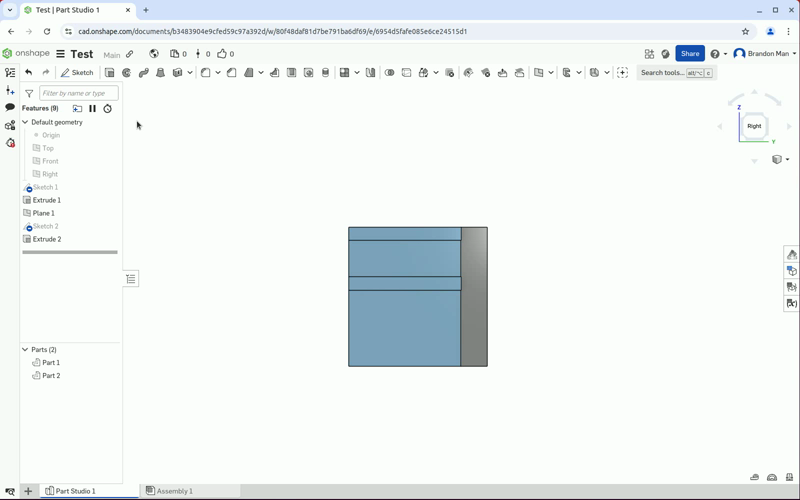
key(shift+h)
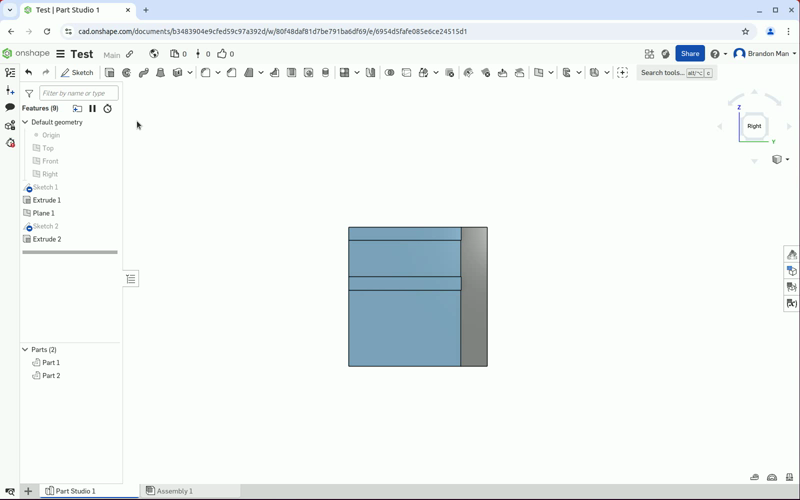
key(shift+h)
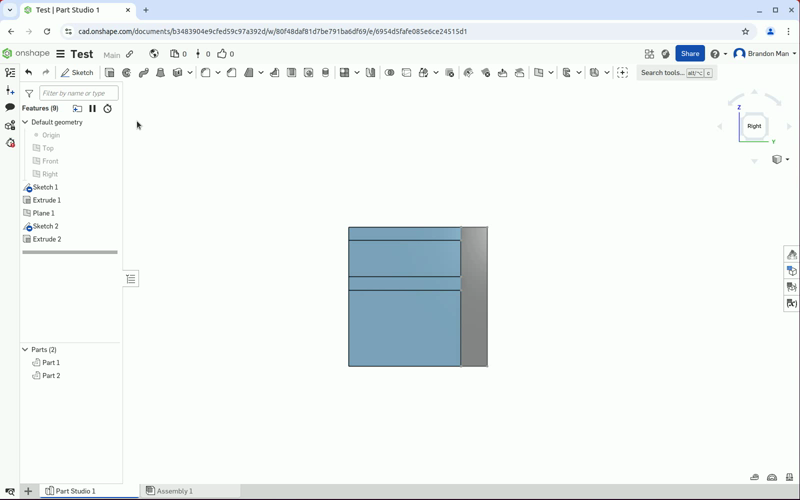
key(shift+7)
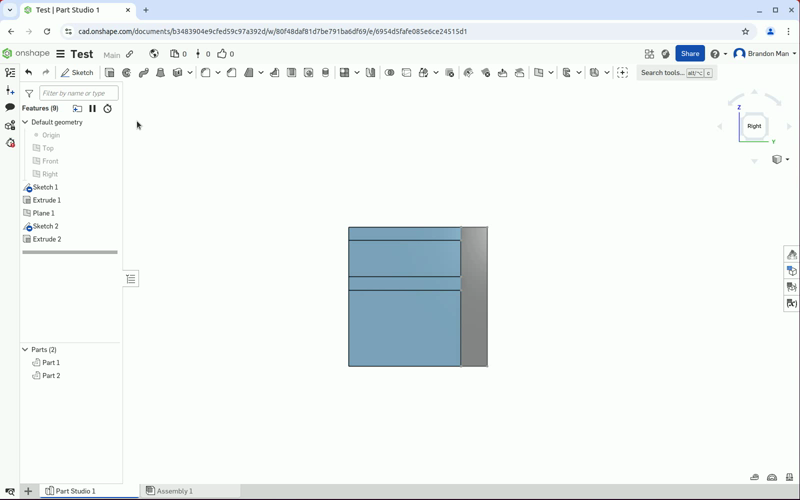
key(right, 2)
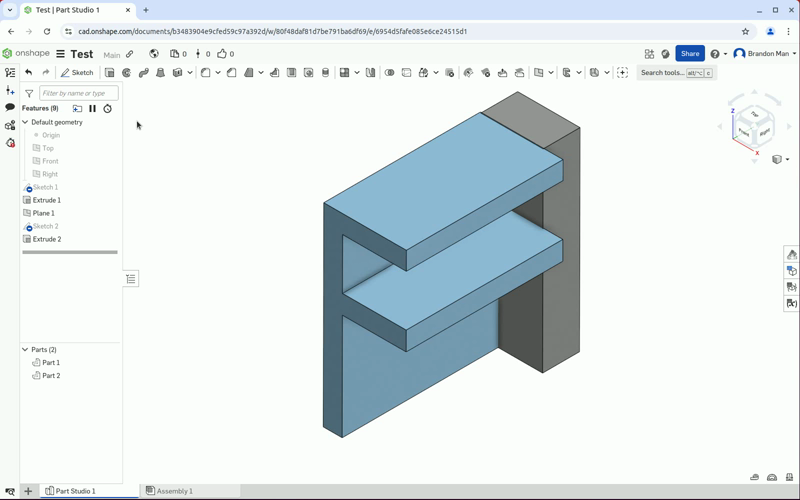
key(down, 2)
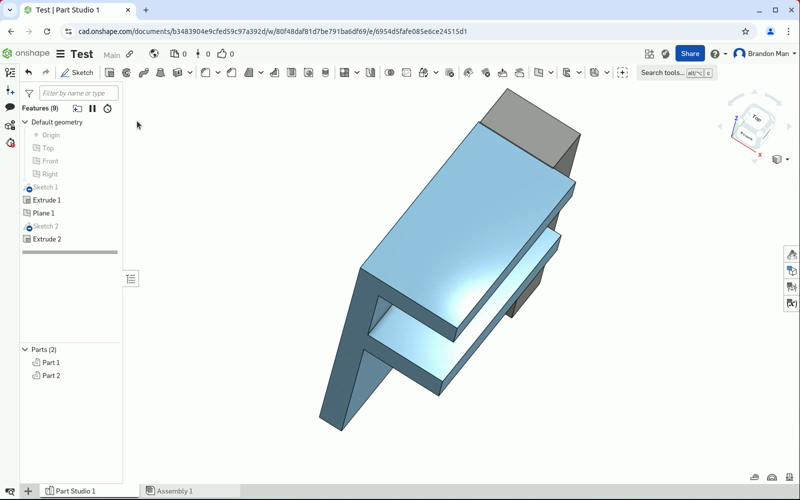
key(up, 2)
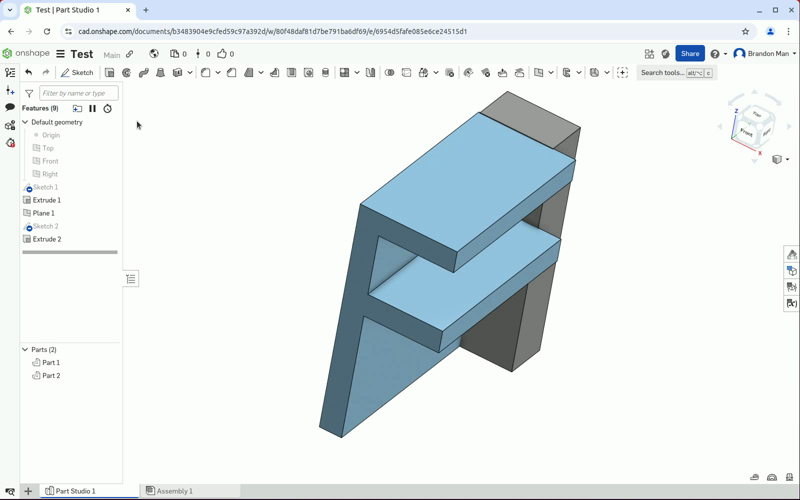
key(left, 2)
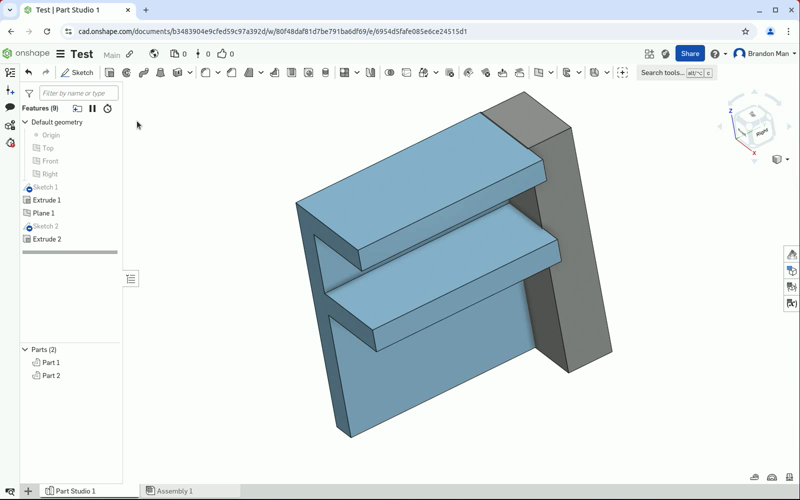
mouse_move(73, 189)
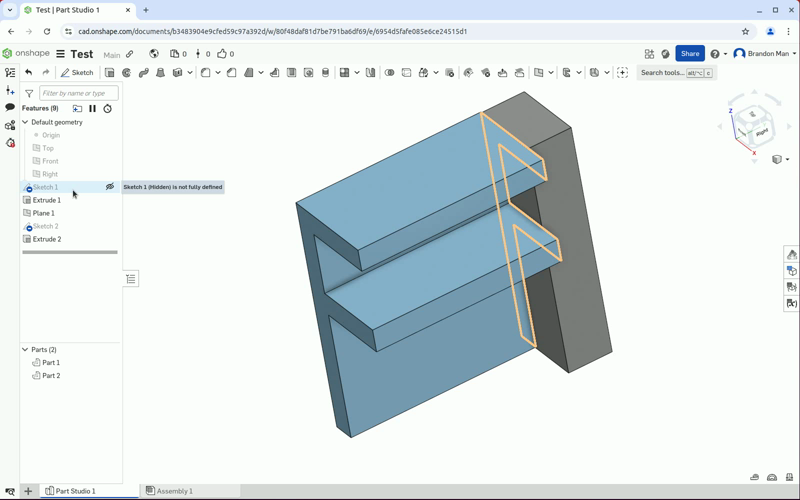
click(73, 189)